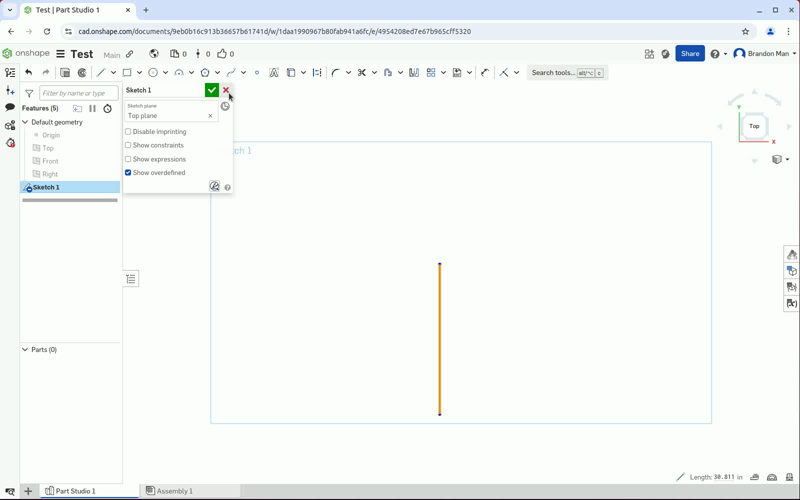
key(shift+h)
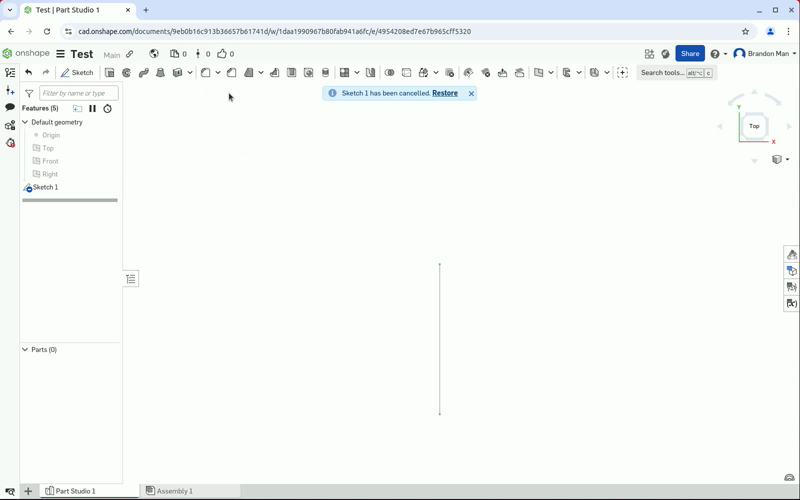
key(shift+s)
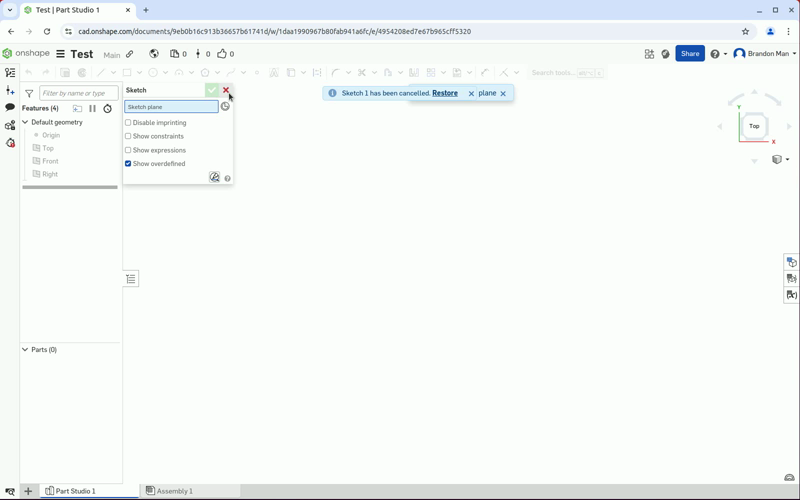
mouse_move(73, 150)
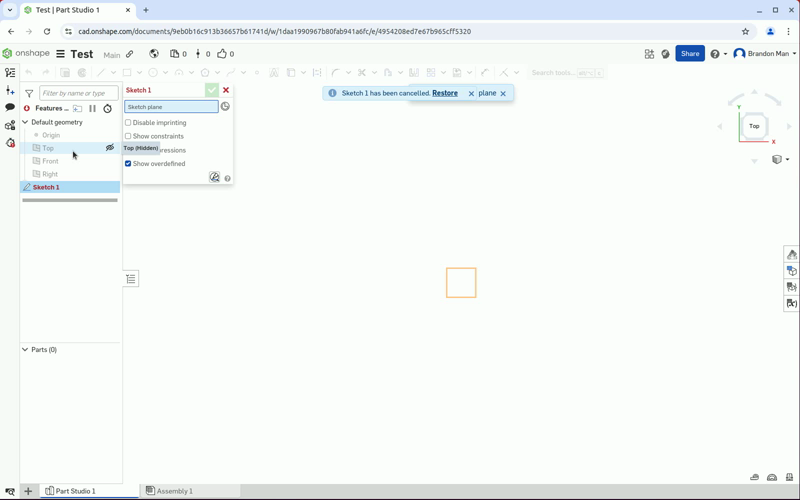
click(73, 150)
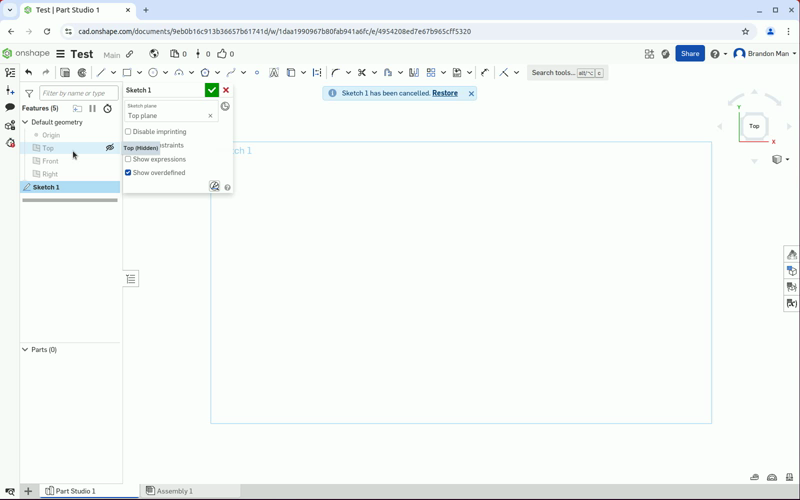
mouse_move(73, 352)
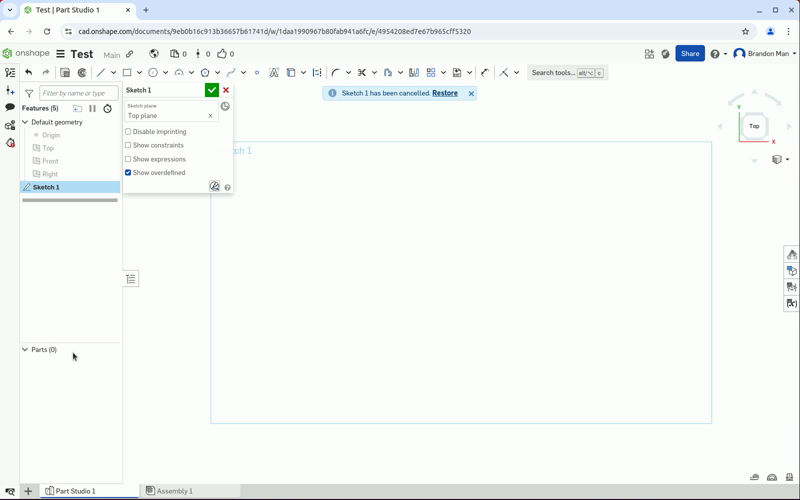
key(y)
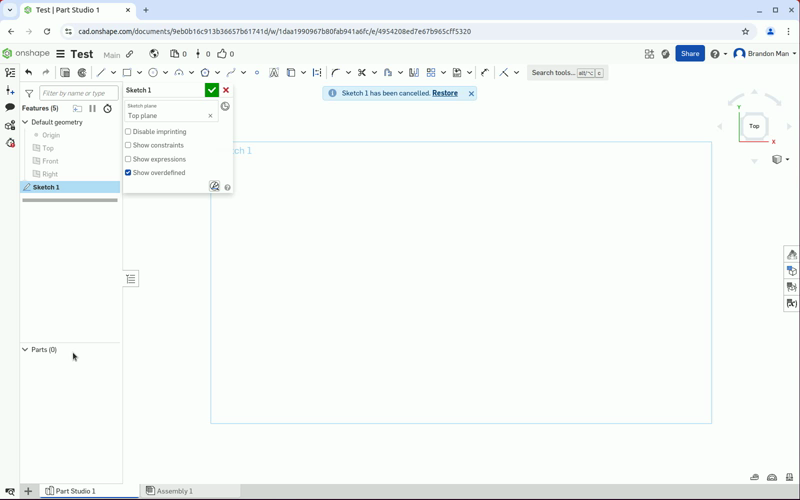
key(l)
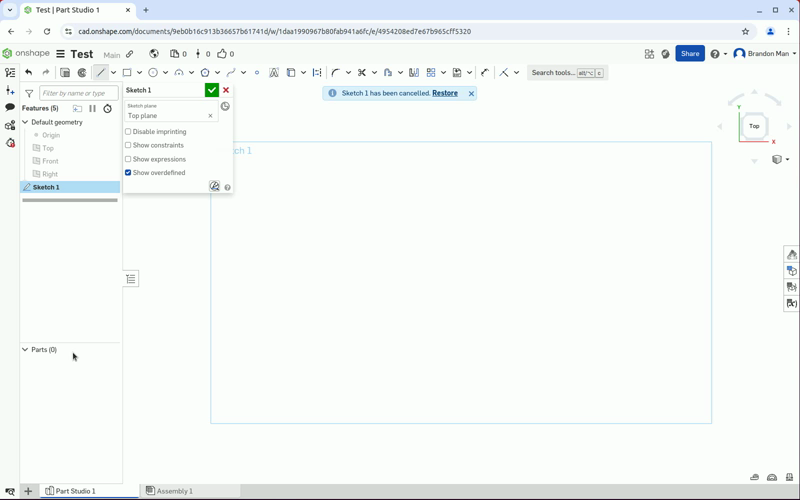
key_down(shift)
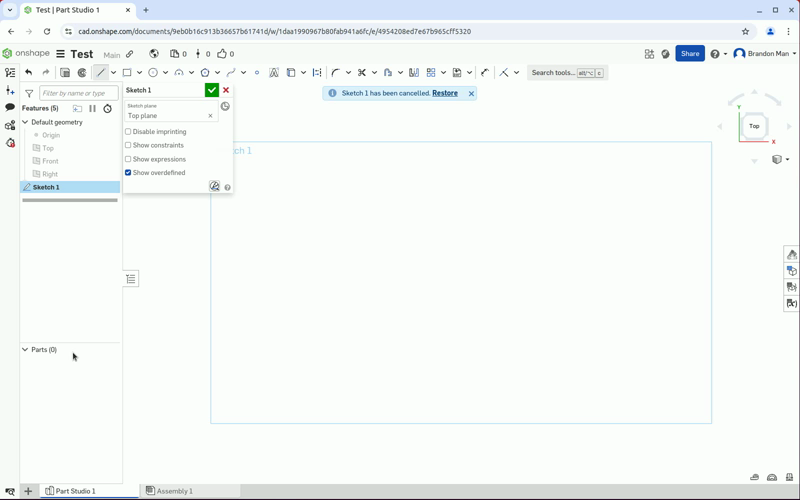
mouse_move(438, 300)
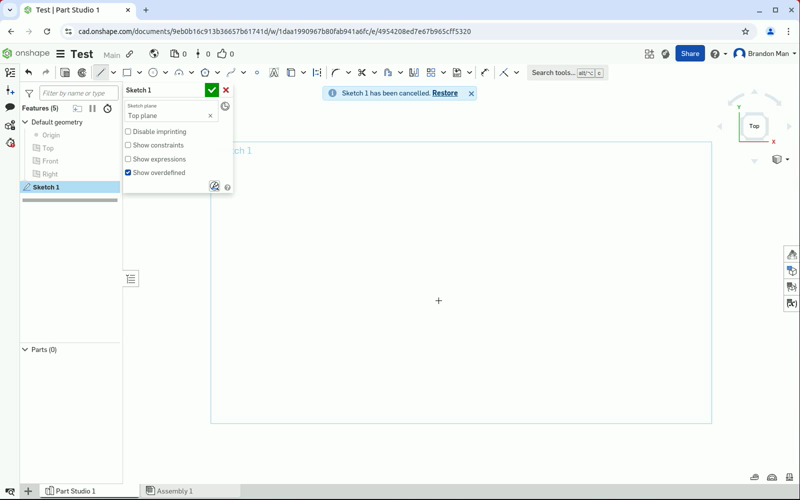
click(438, 300)
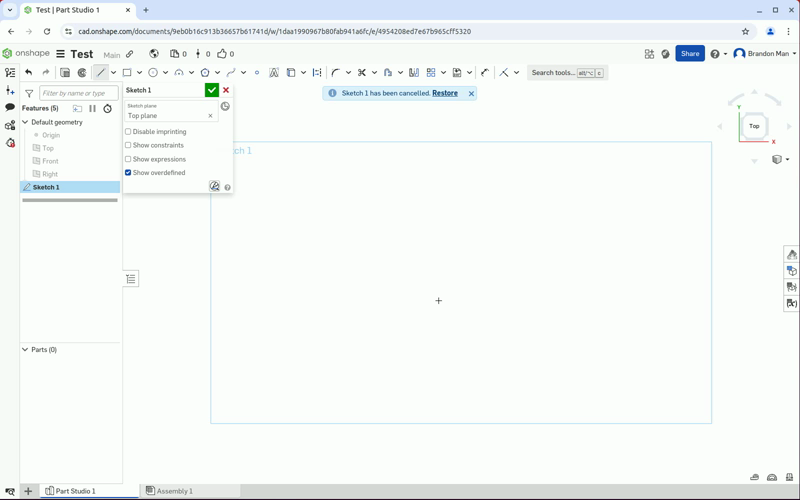
key_up(shift)
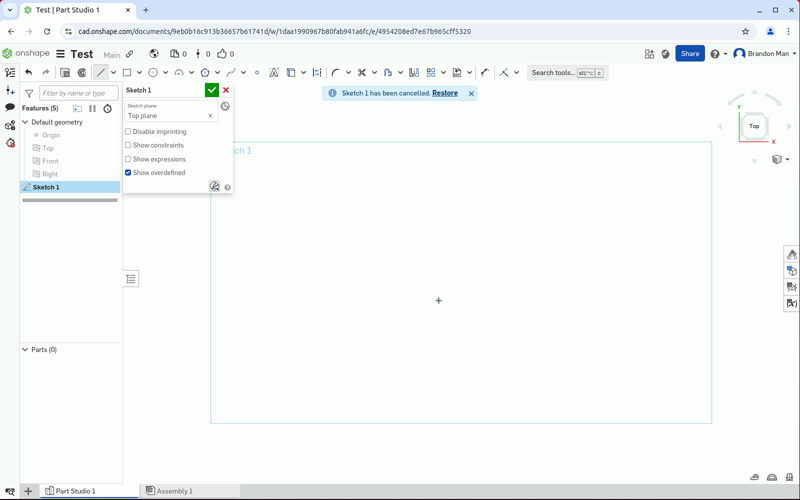
key_down(shift)
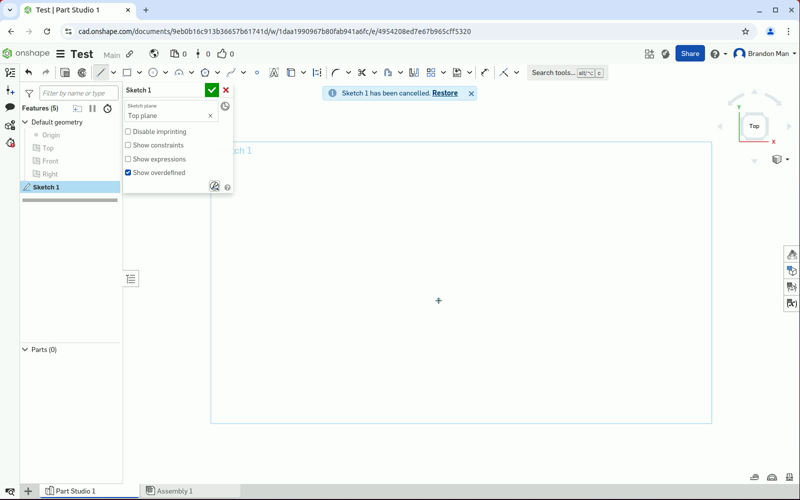
mouse_move(468, 300)
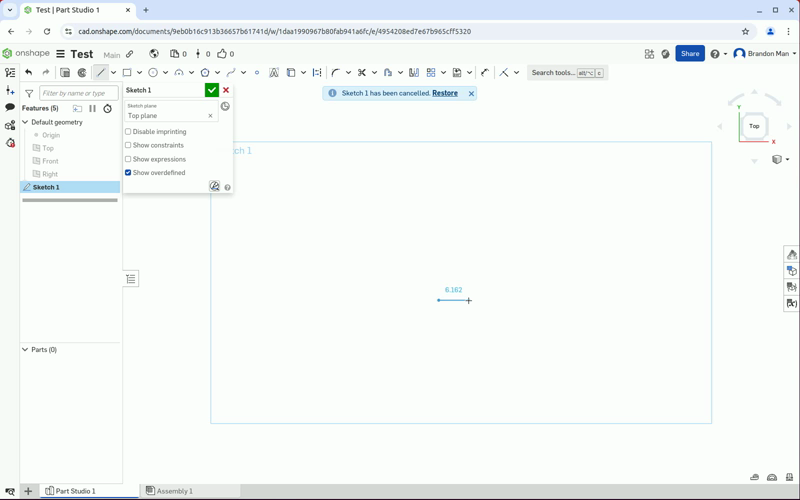
mouse_move(483, 300)
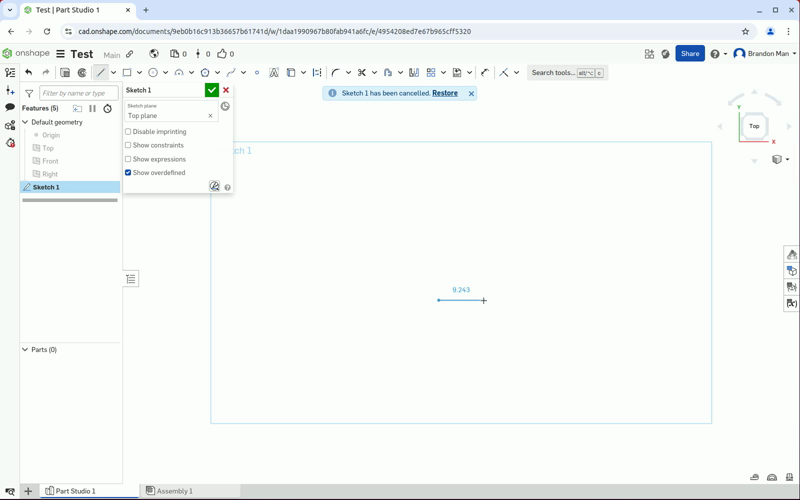
click(483, 300)
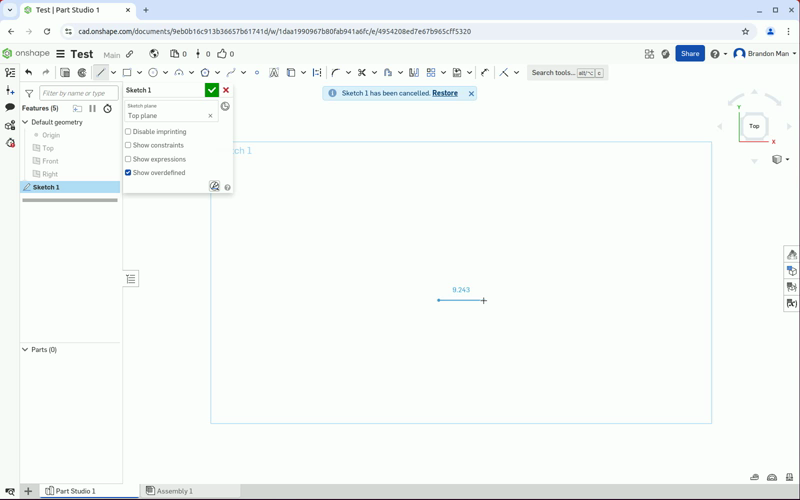
key_up(shift)
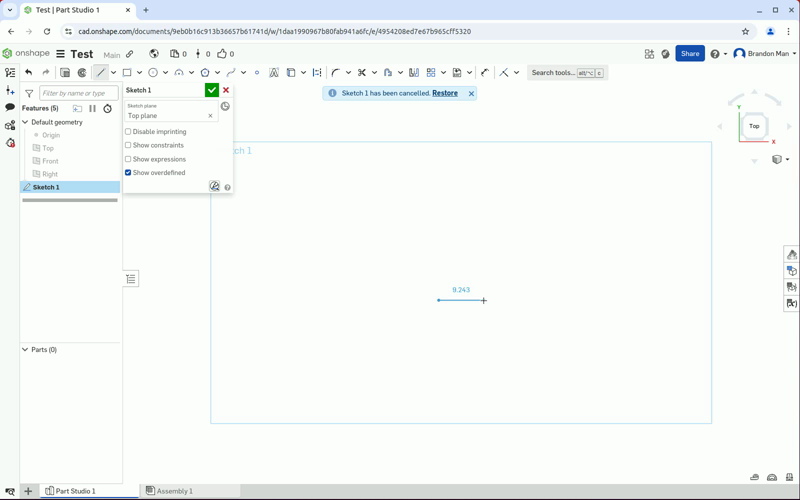
key_down(shift)
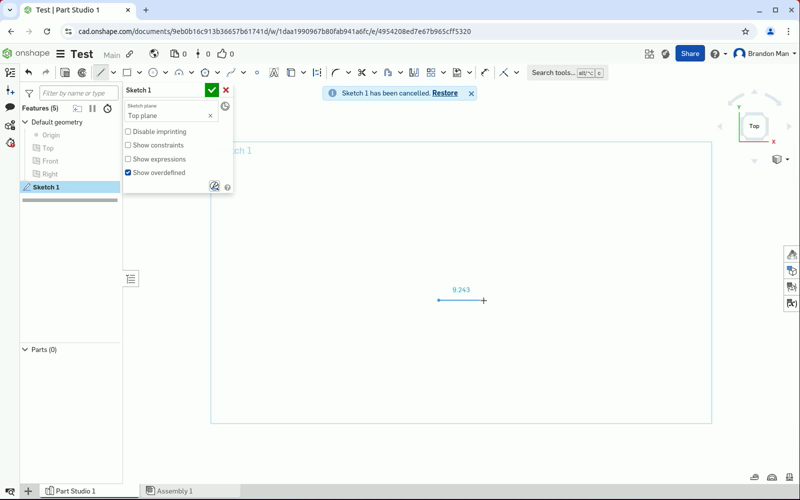
mouse_move(513, 300)
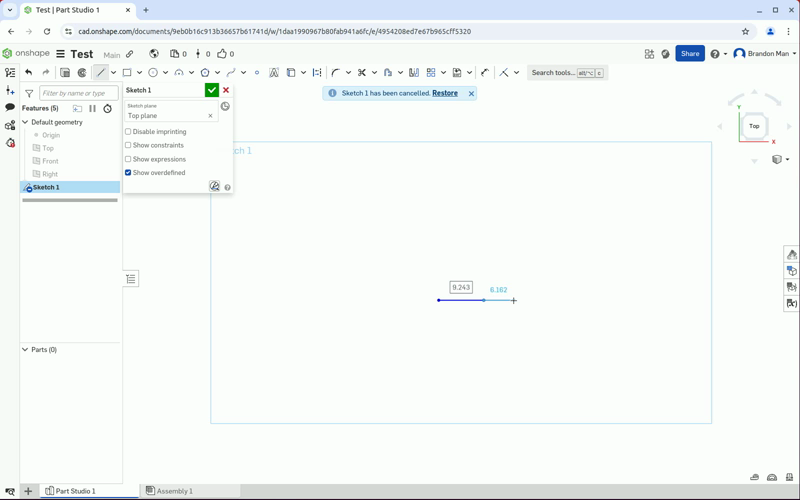
mouse_move(483, 265)
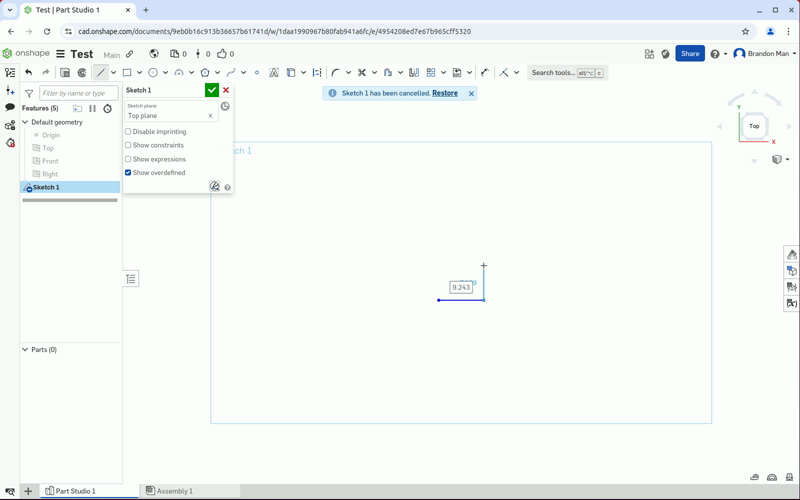
click(483, 265)
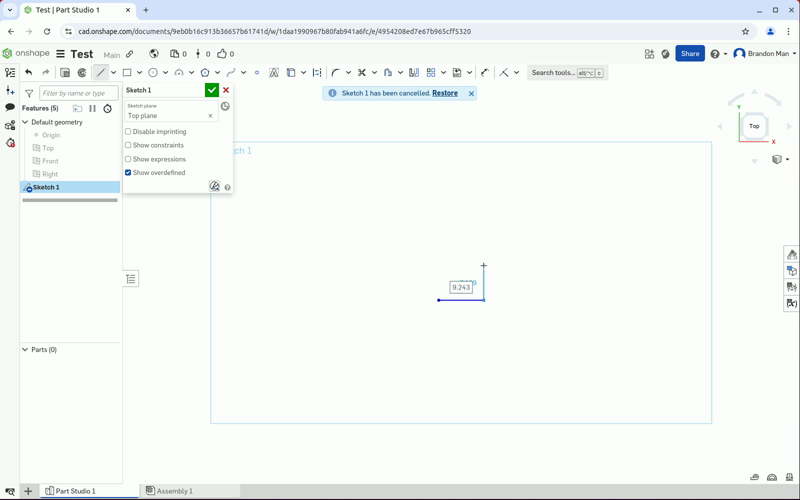
key_up(shift)
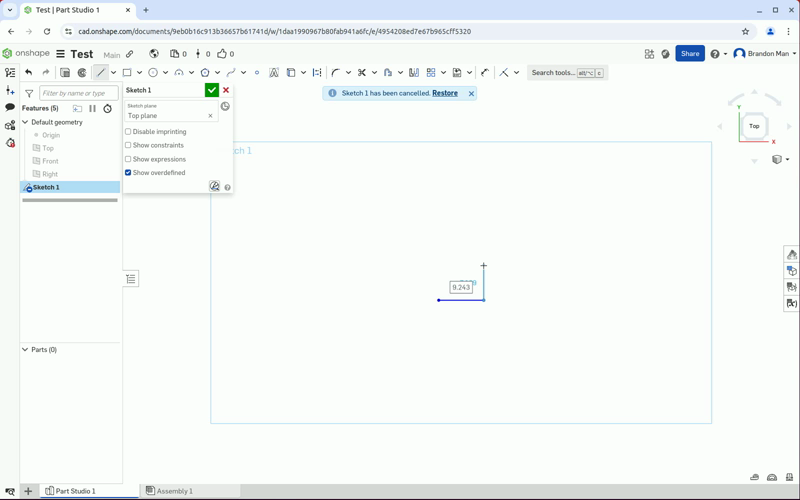
key_down(shift)
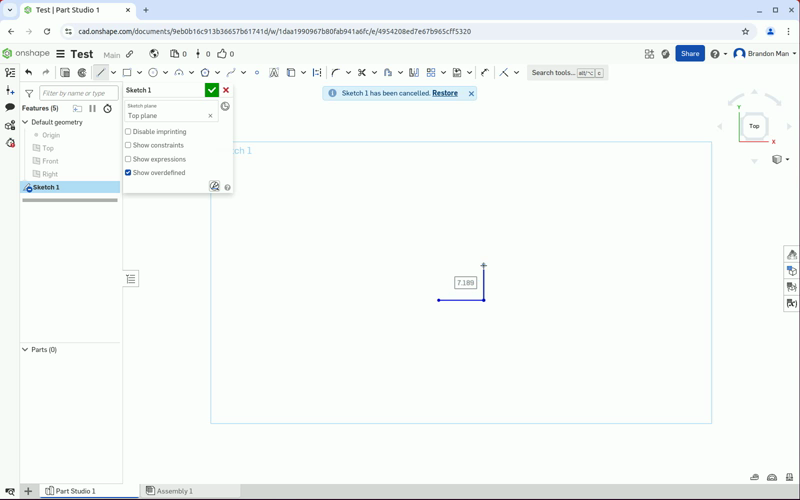
mouse_move(513, 265)
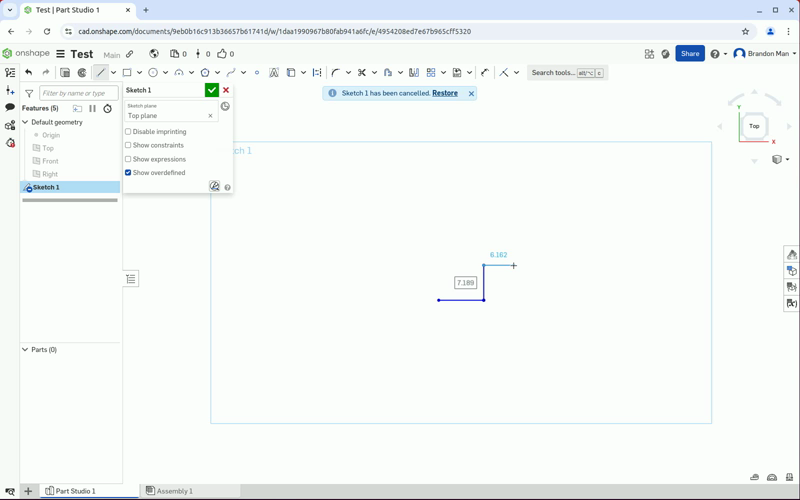
mouse_move(438, 265)
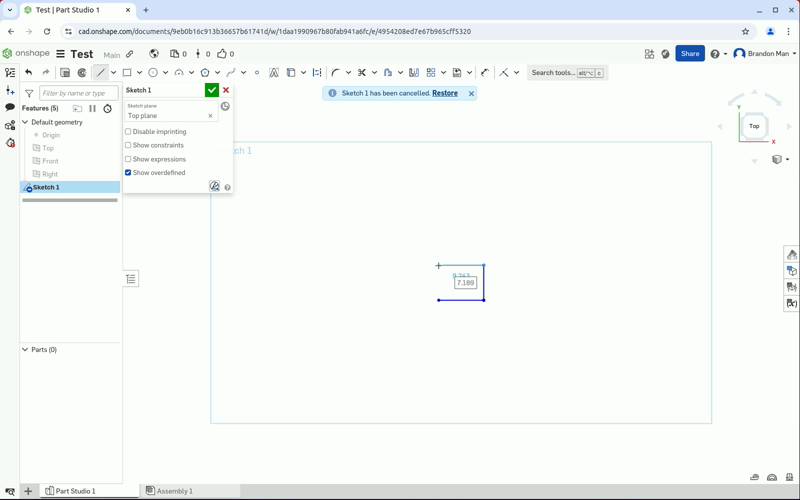
click(438, 265)
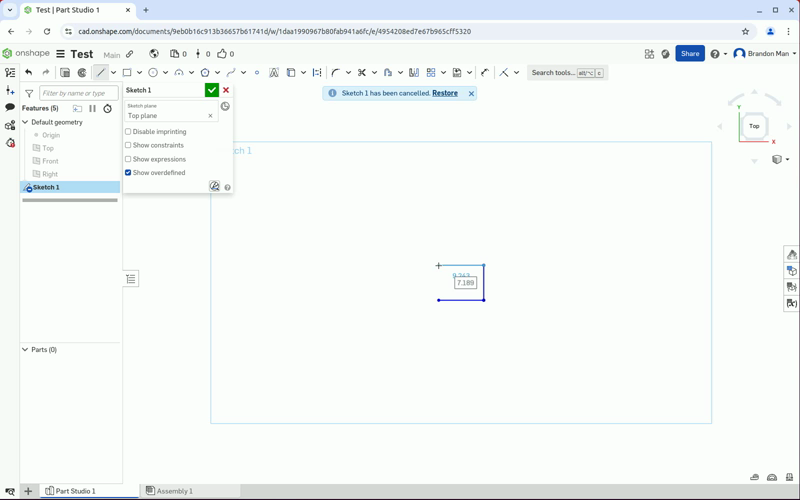
key_up(shift)
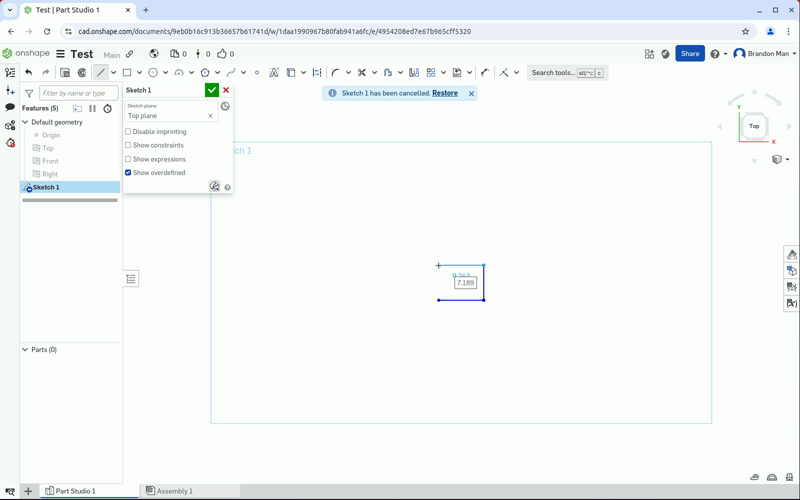
mouse_move(468, 265)
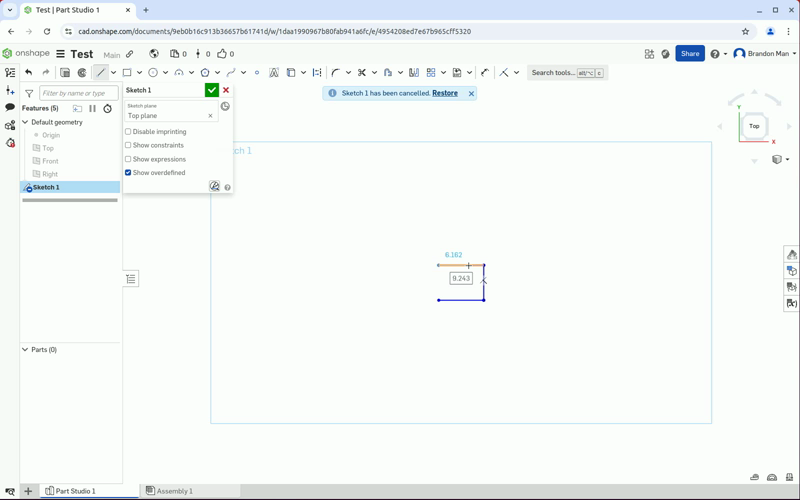
key_down(shift)
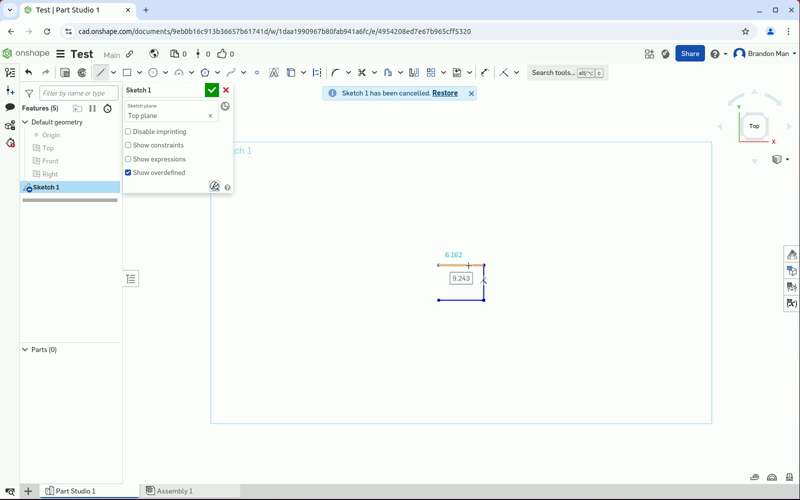
mouse_move(438, 300)
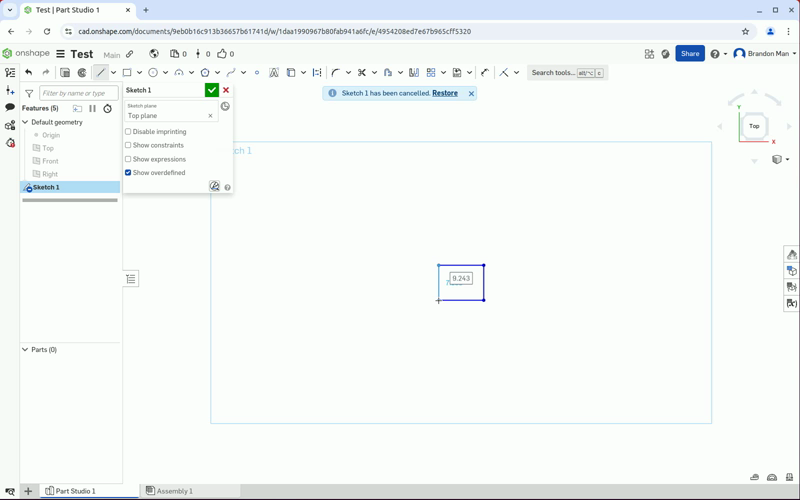
key_up(shift)
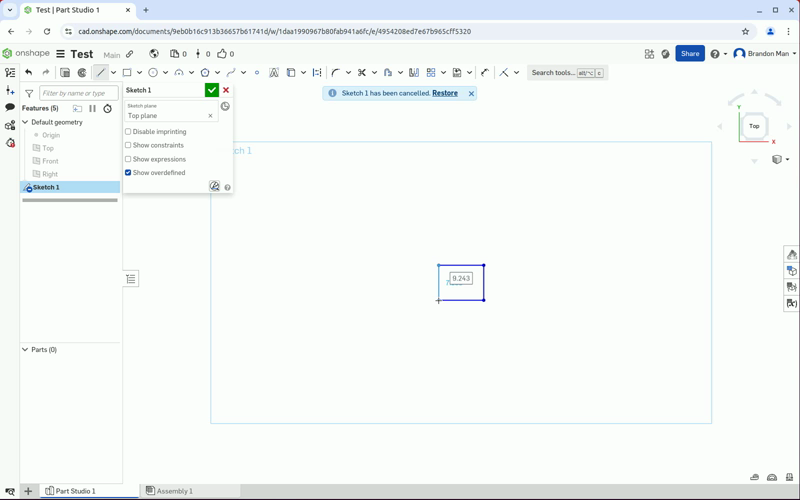
click(438, 300)
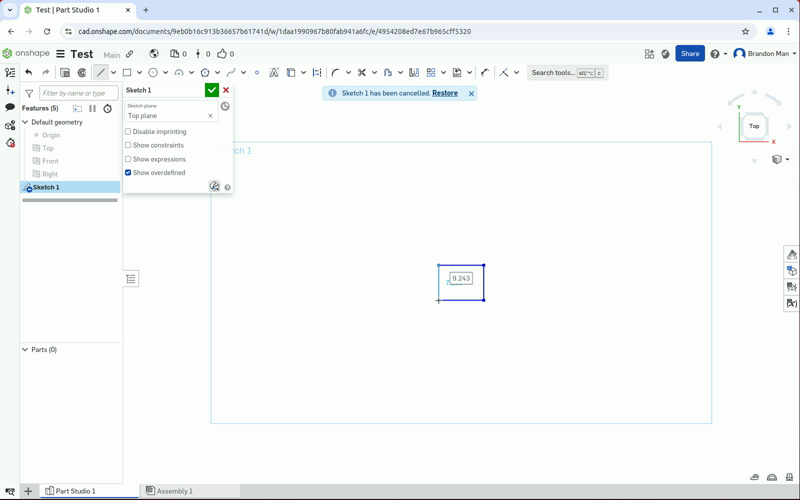
key(esc)
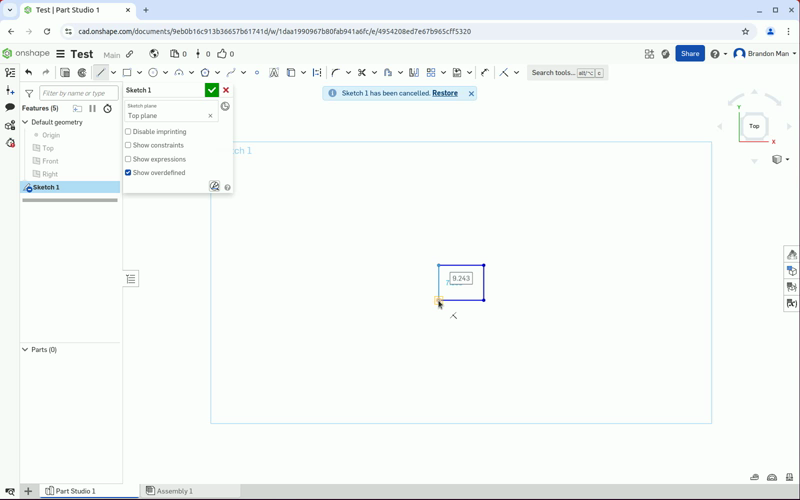
mouse_move(446, 282)
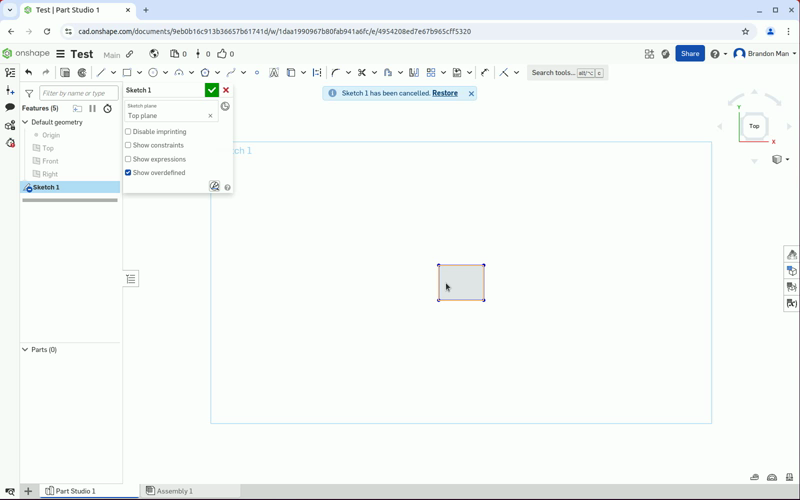
scroll(6)
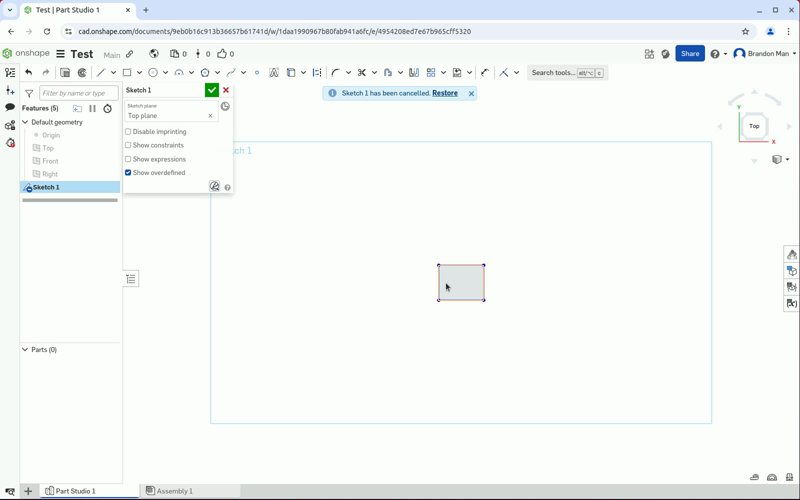
scroll(6)
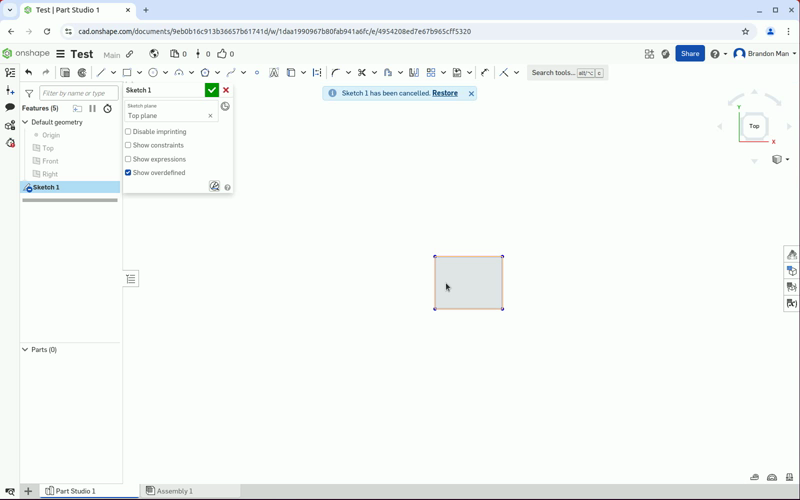
scroll(6)
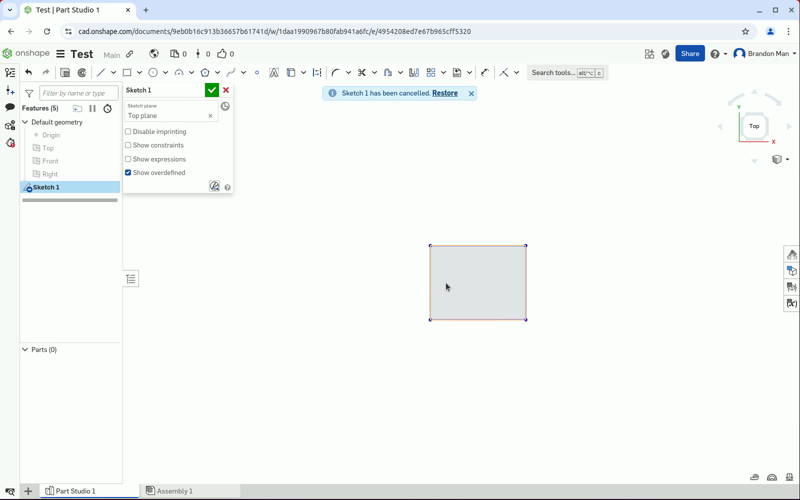
scroll(6)
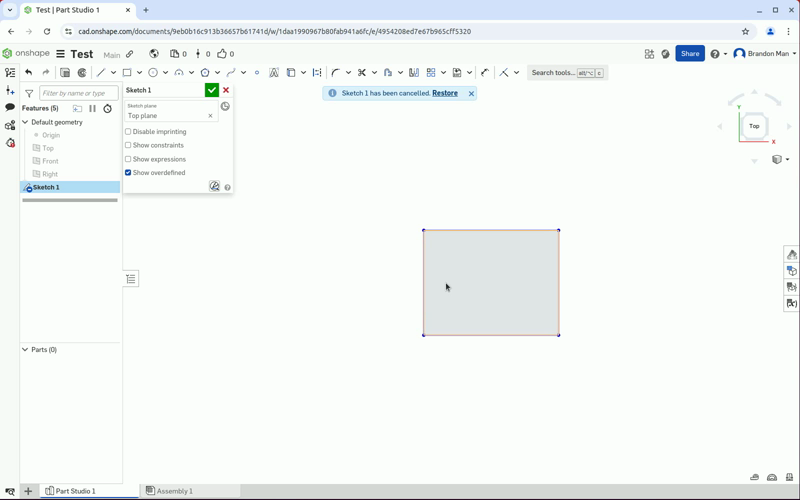
scroll(6)
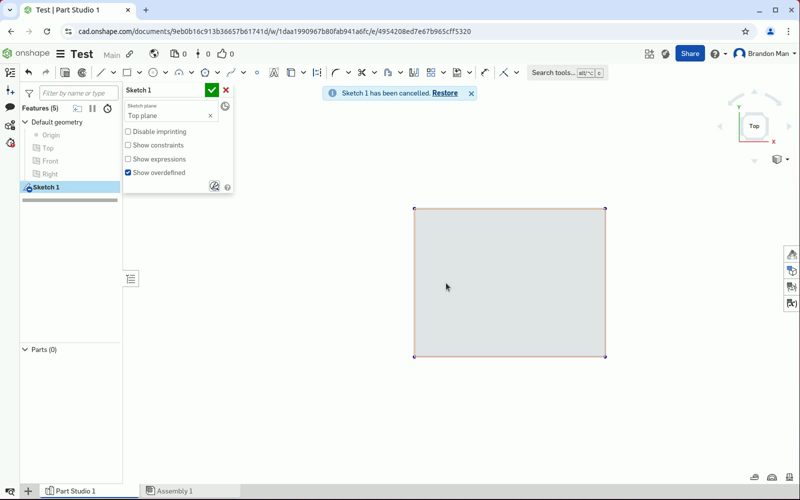
scroll(6)
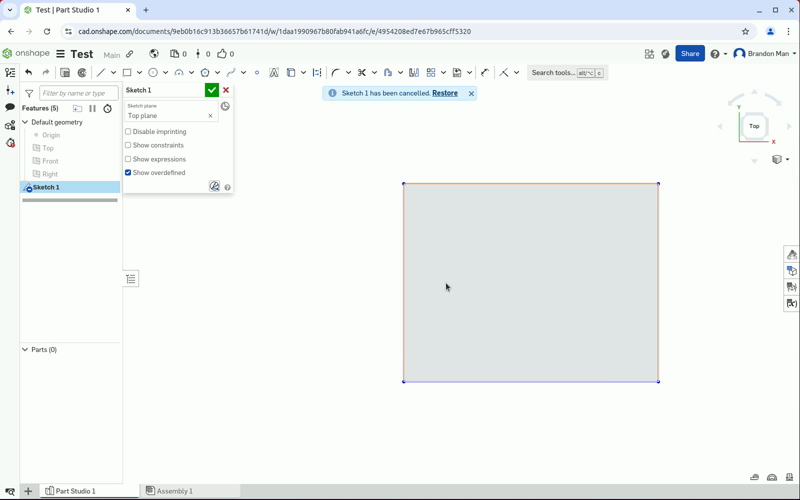
scroll(6)
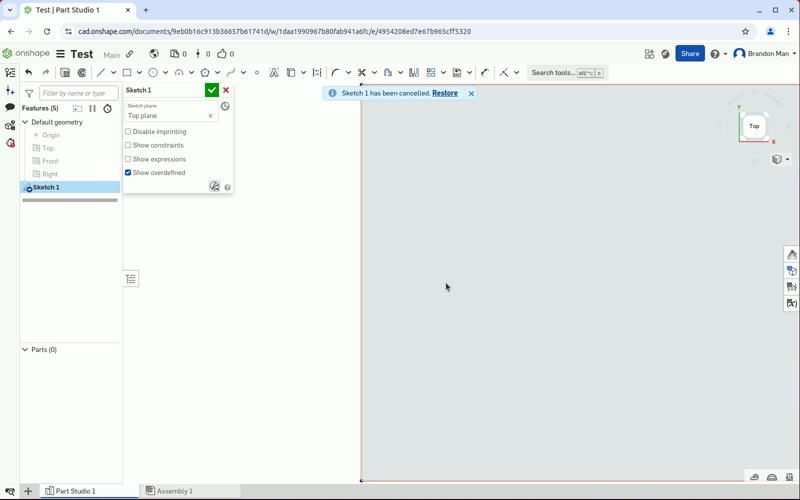
click(446, 282)
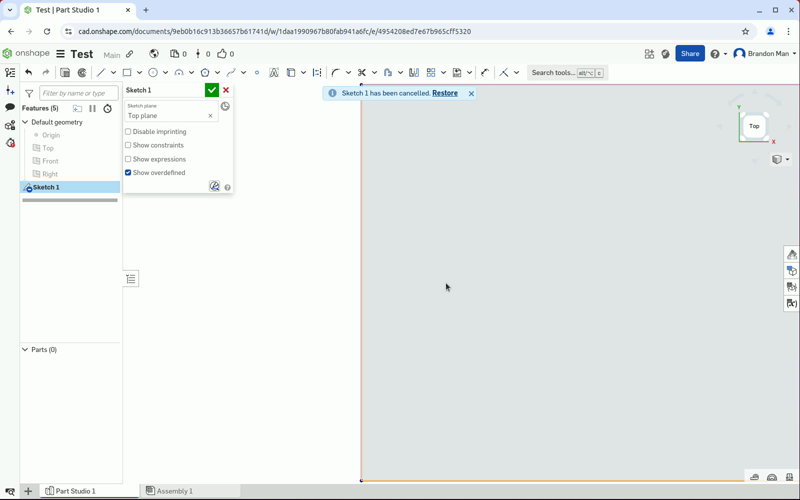
scroll(-6)
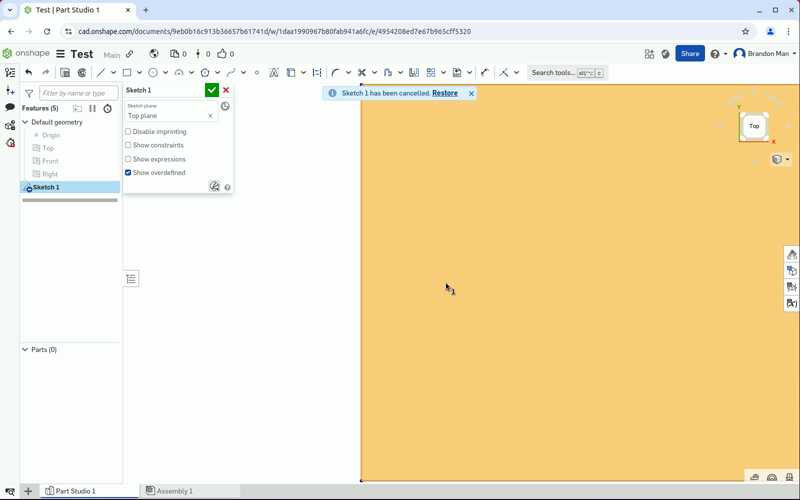
scroll(-6)
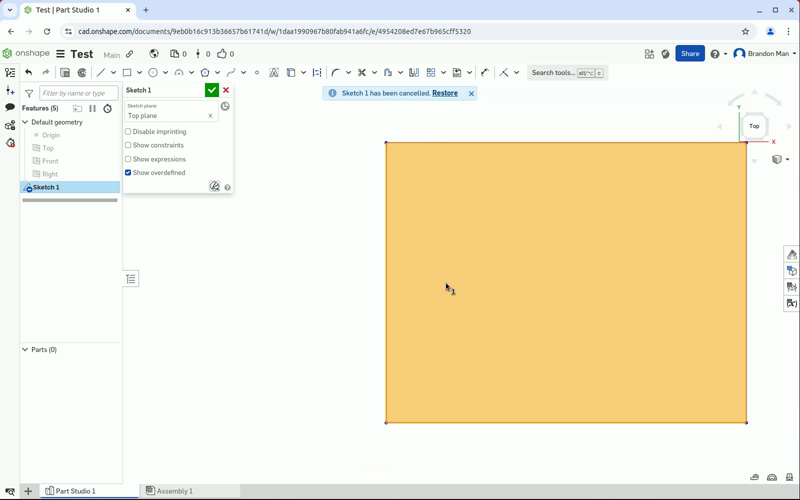
scroll(-6)
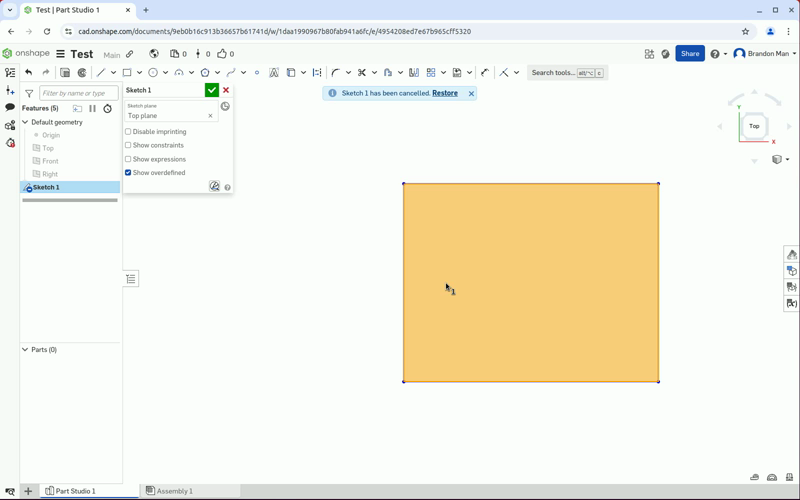
scroll(-6)
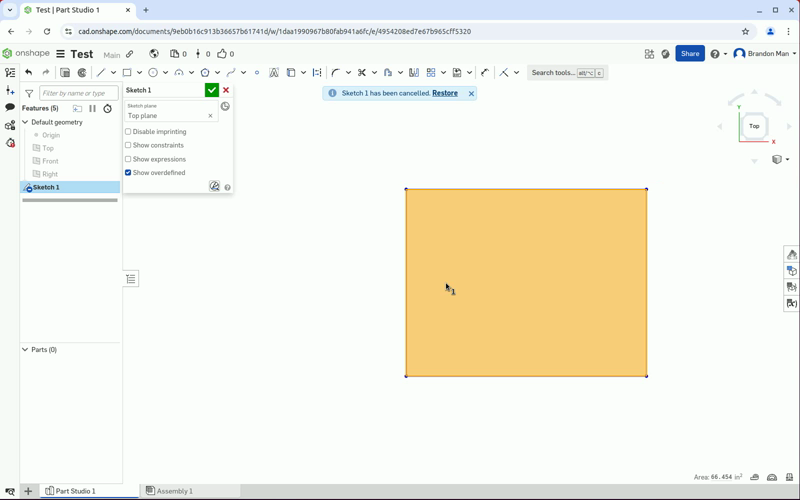
scroll(-6)
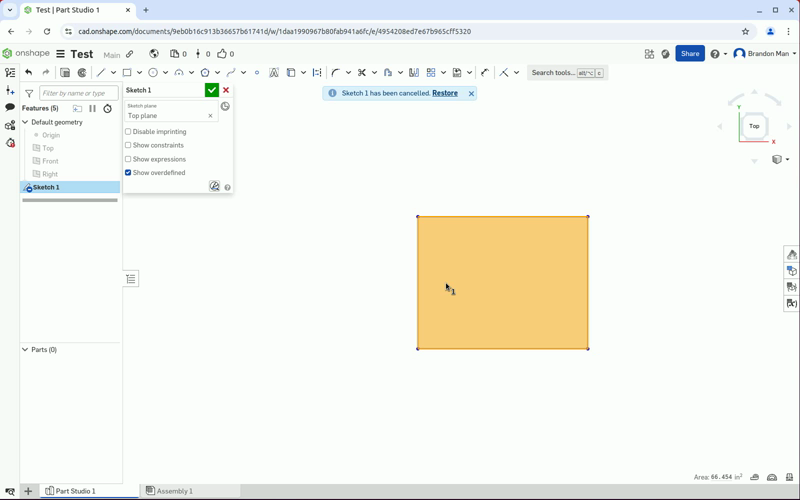
scroll(-6)
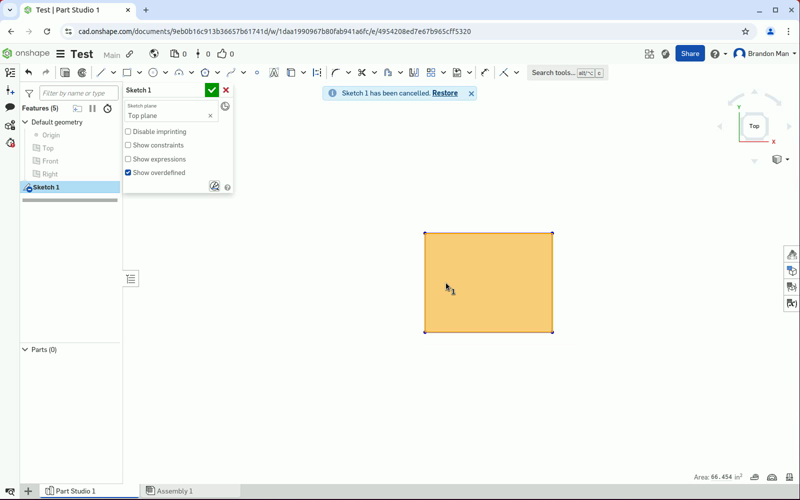
scroll(-6)
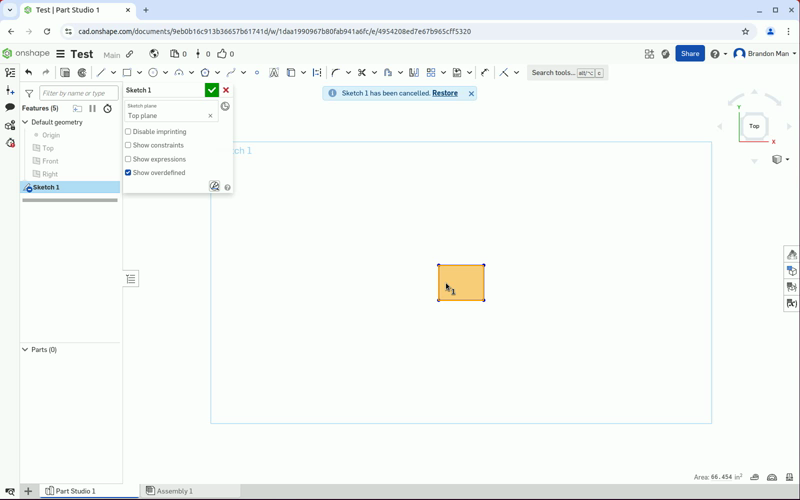
mouse_move(73, 352)
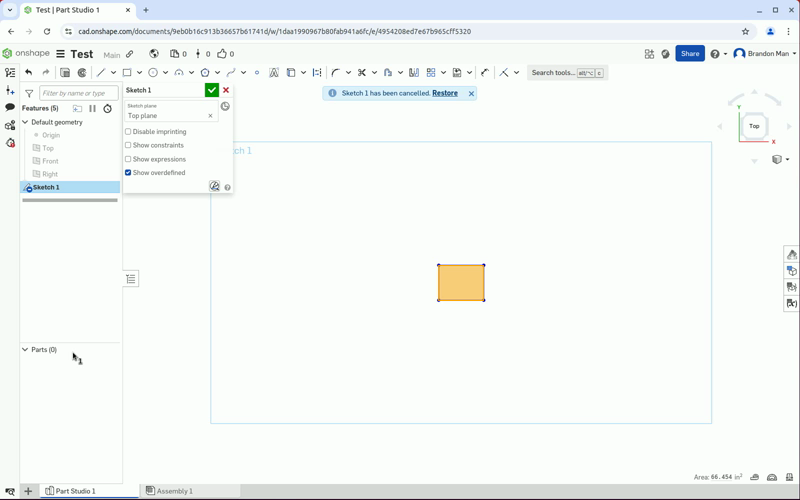
key(shift+y)
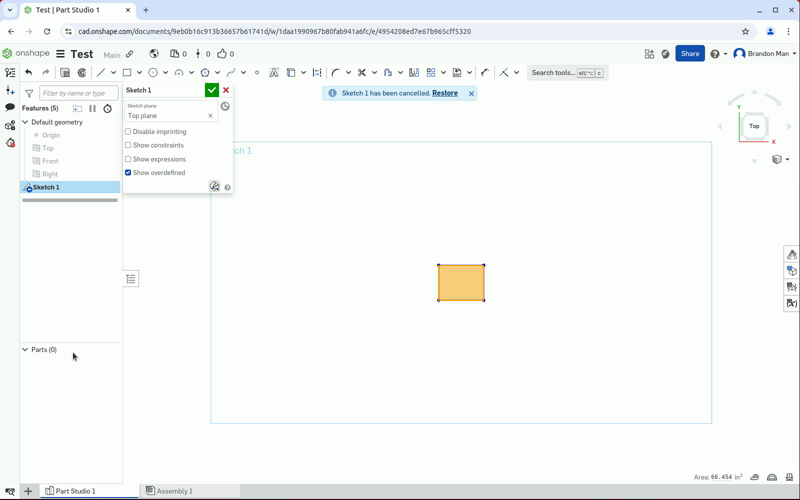
key(shift+e)
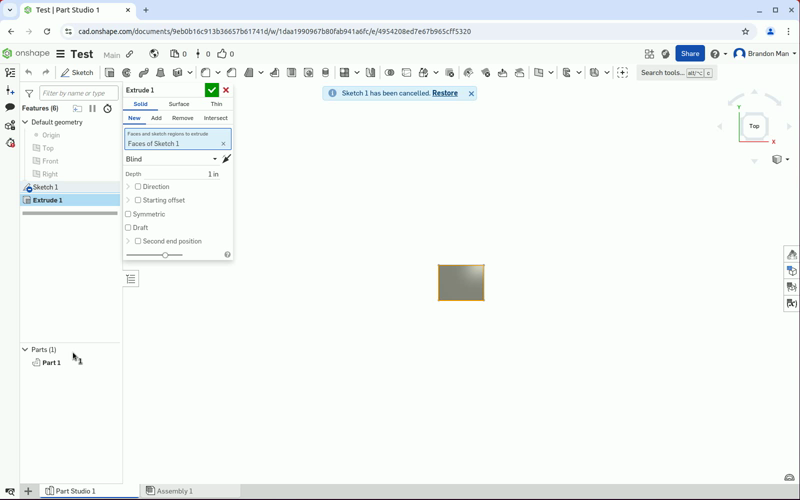
mouse_move(143, 106)
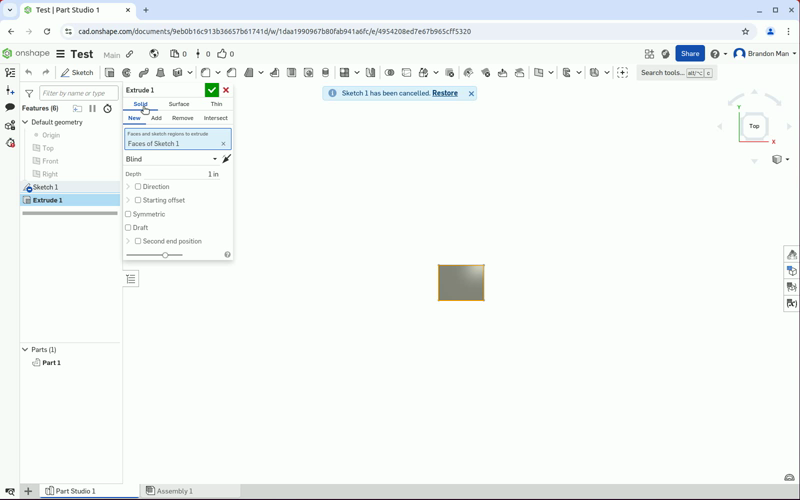
click(143, 106)
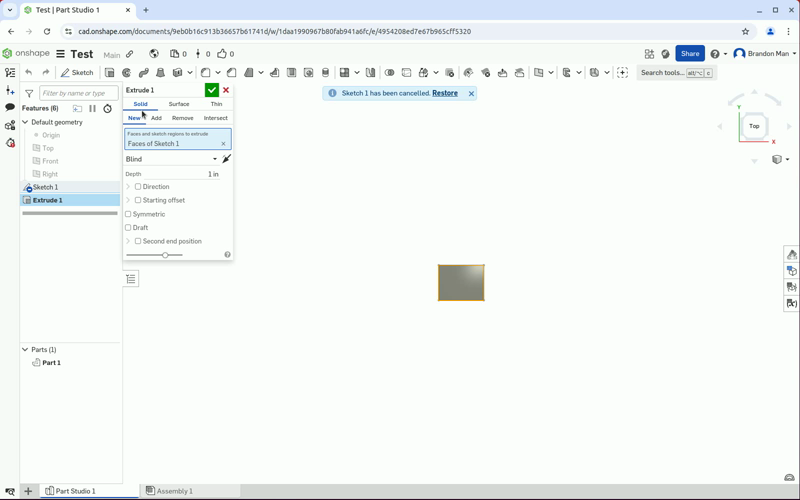
mouse_move(137, 120)
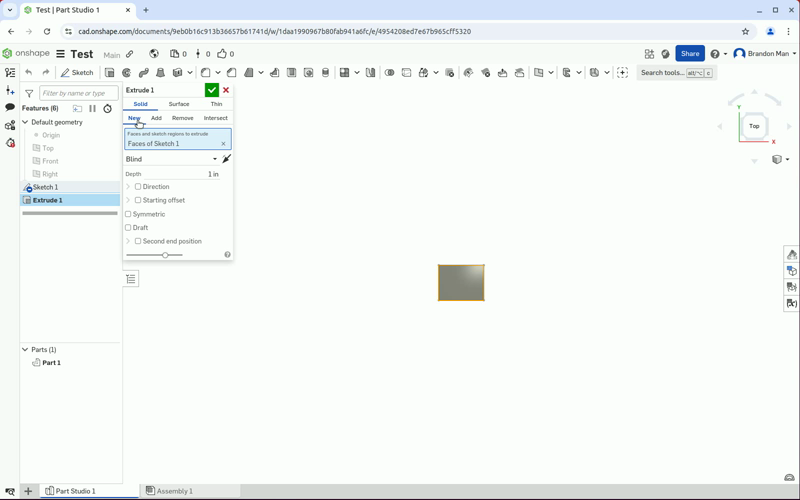
click(137, 120)
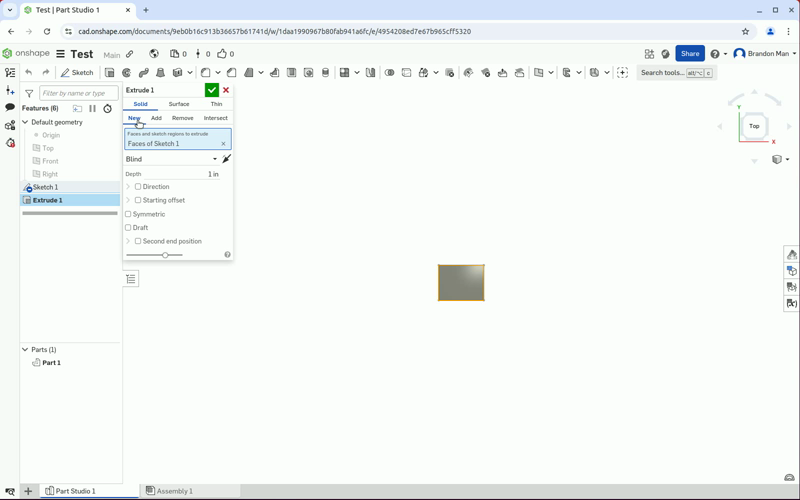
key(tab, 4)
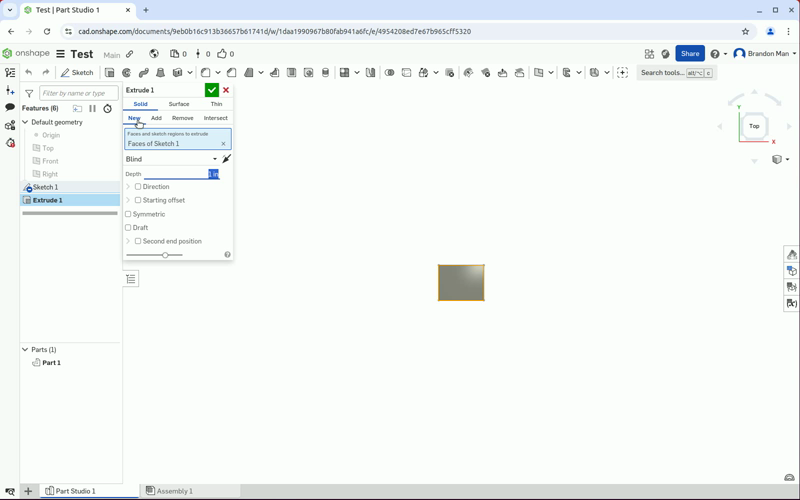
text(23.108)
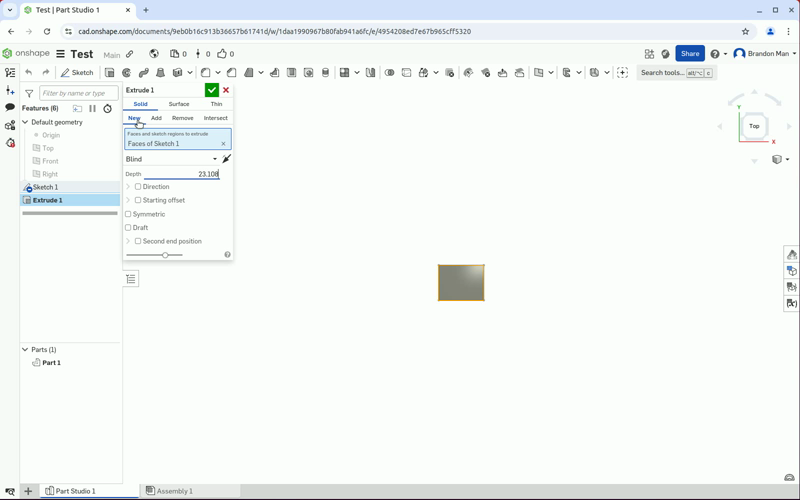
key(enter)
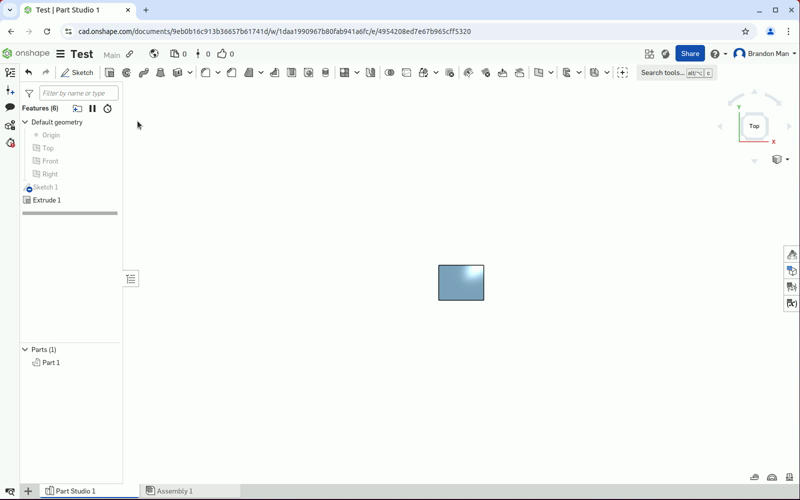
key(shift+h)
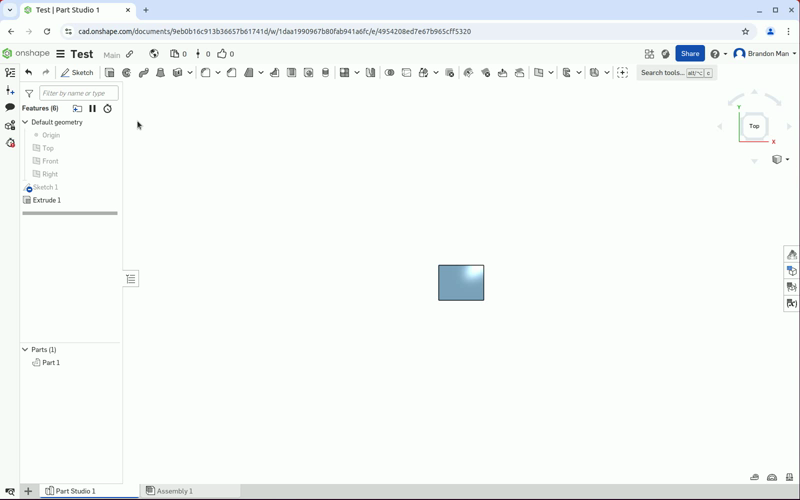
key(shift+h)
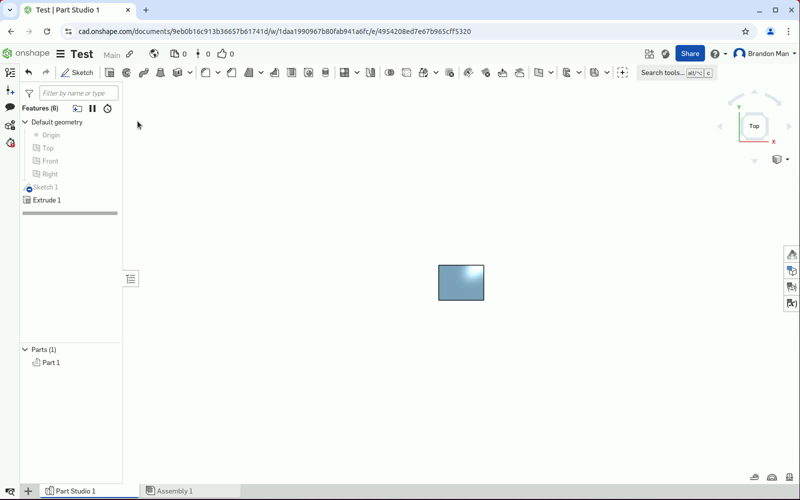
mouse_move(73, 189)
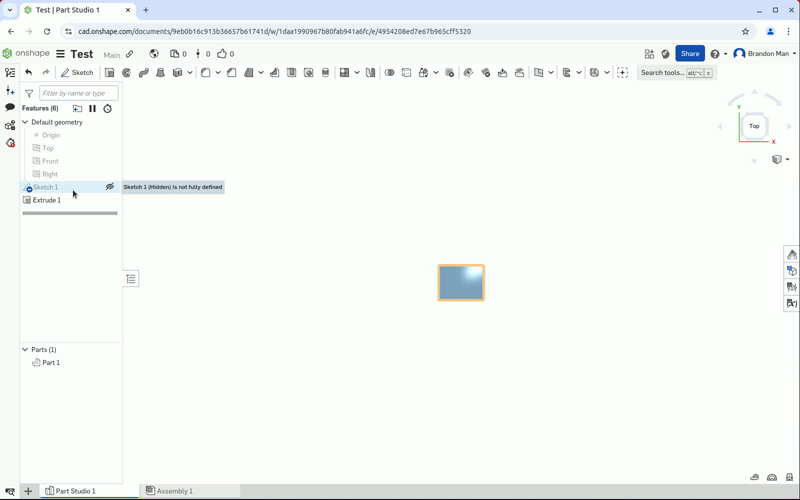
click(73, 189)
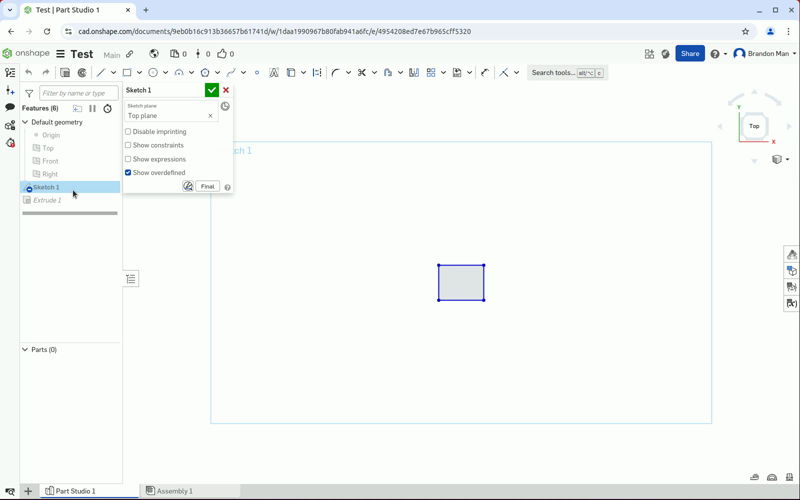
mouse_move(229, 92)
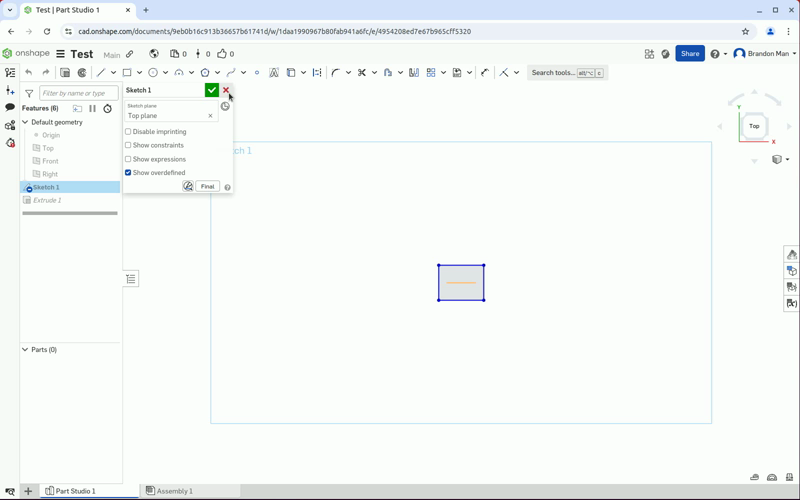
click(229, 92)
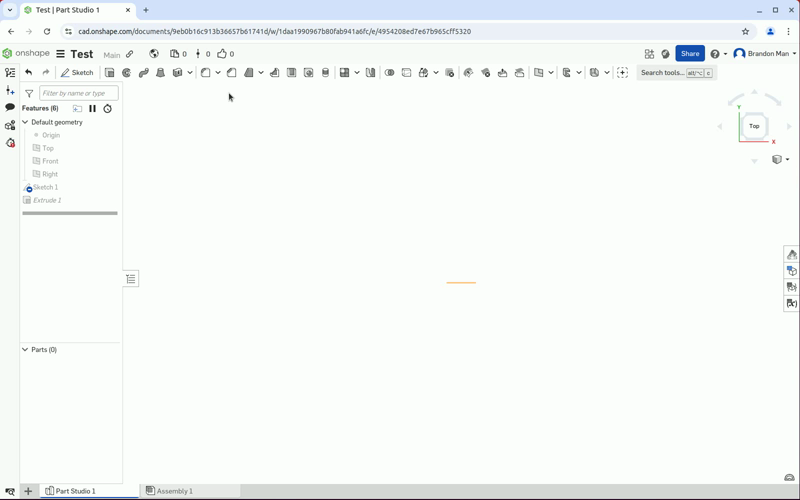
mouse_move(73, 352)
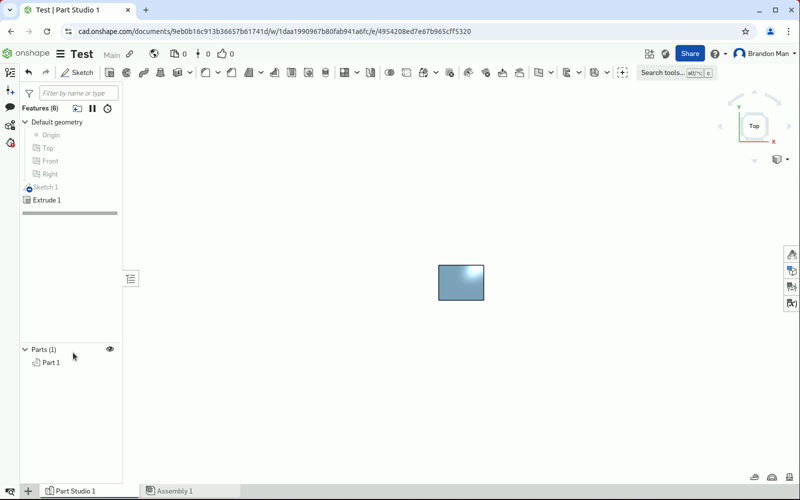
key(y)
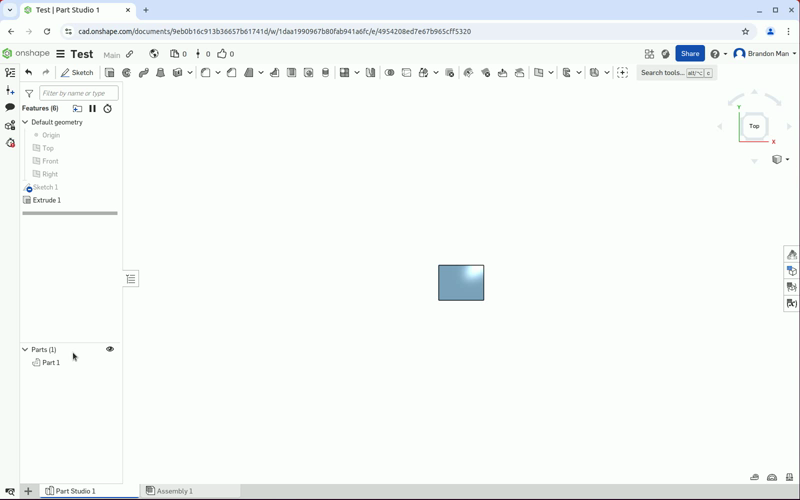
key(shift+p)
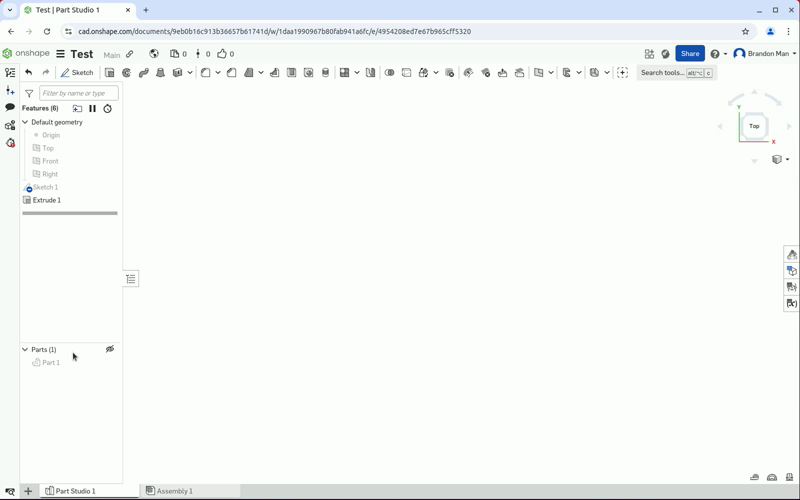
key(space)
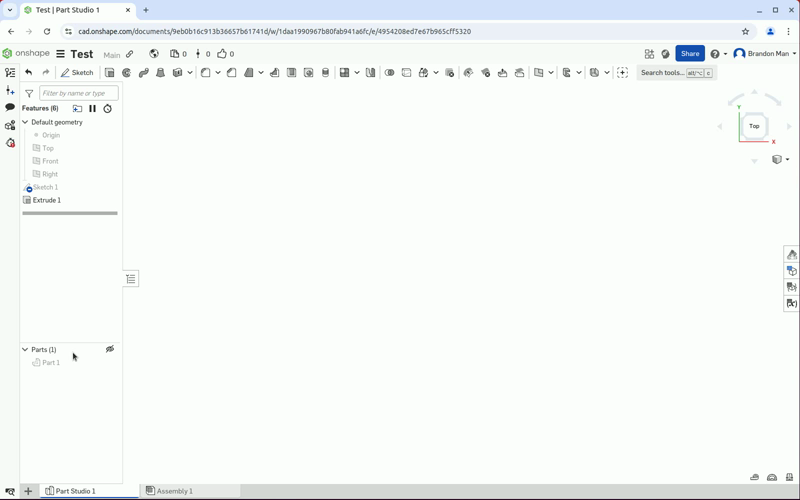
key_down(shift)
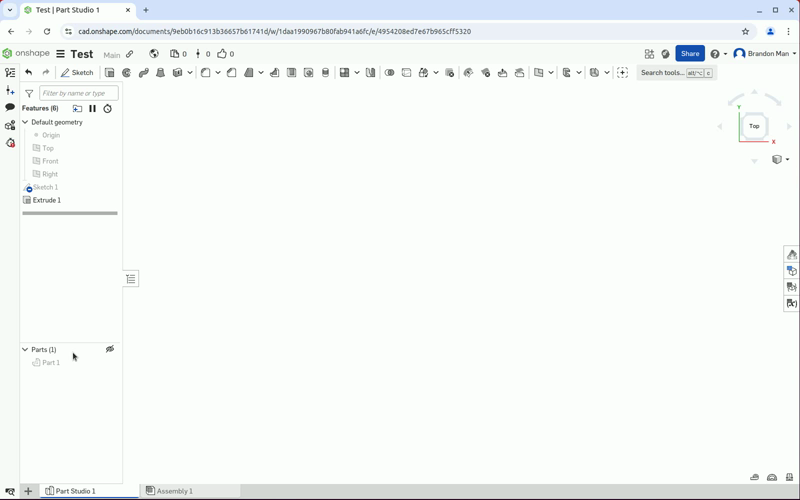
key(up)
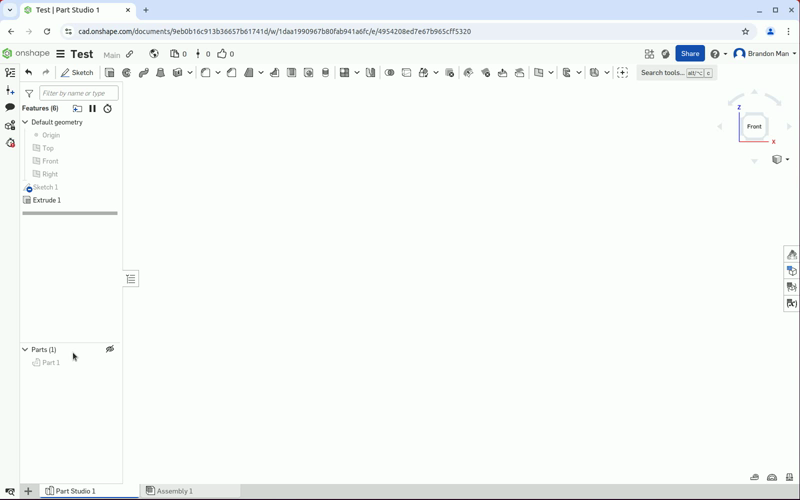
key_up(shift)
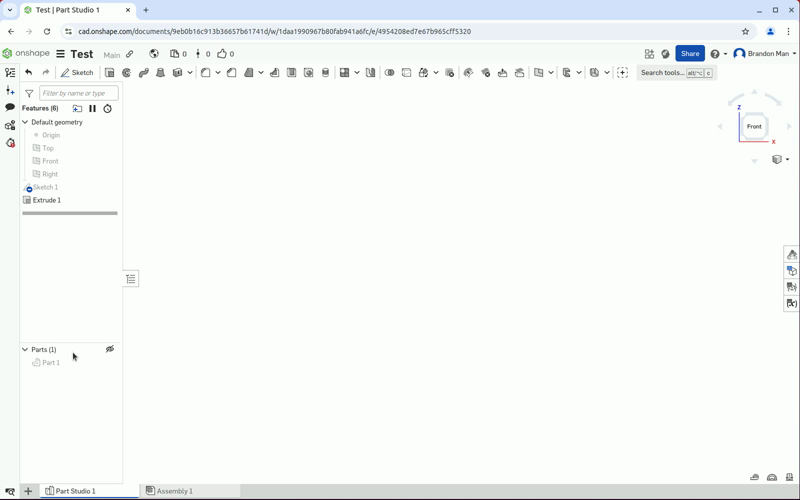
mouse_move(73, 352)
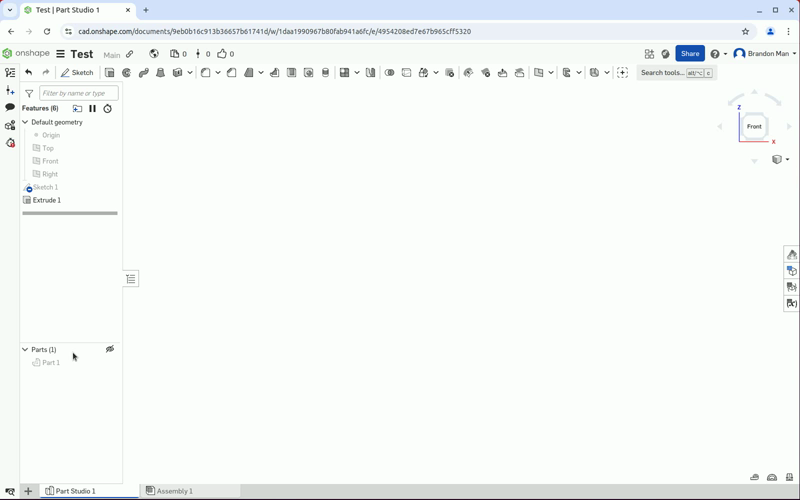
key(shift+y)
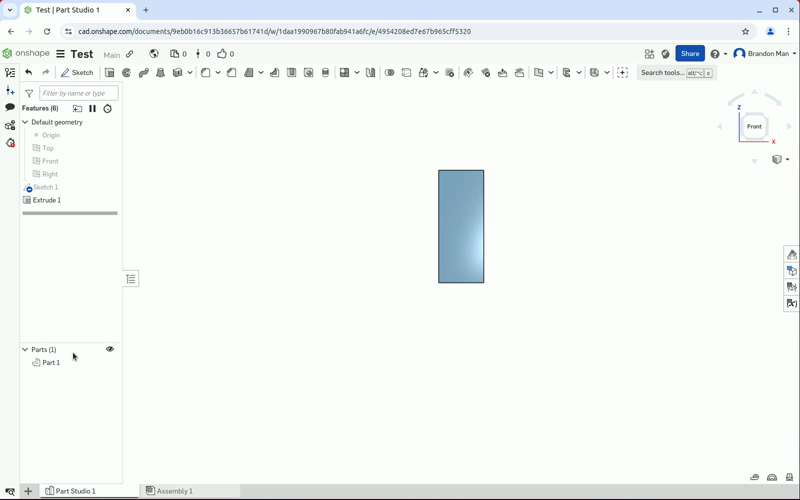
mouse_move(541, 75)
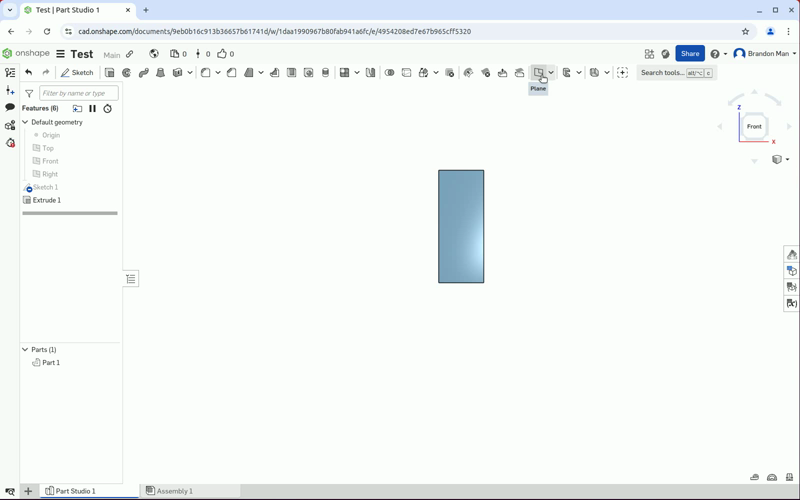
click(541, 75)
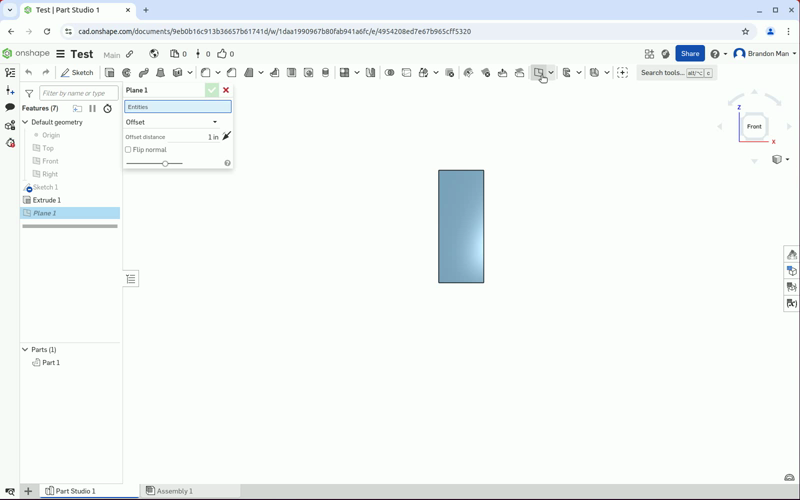
mouse_move(73, 163)
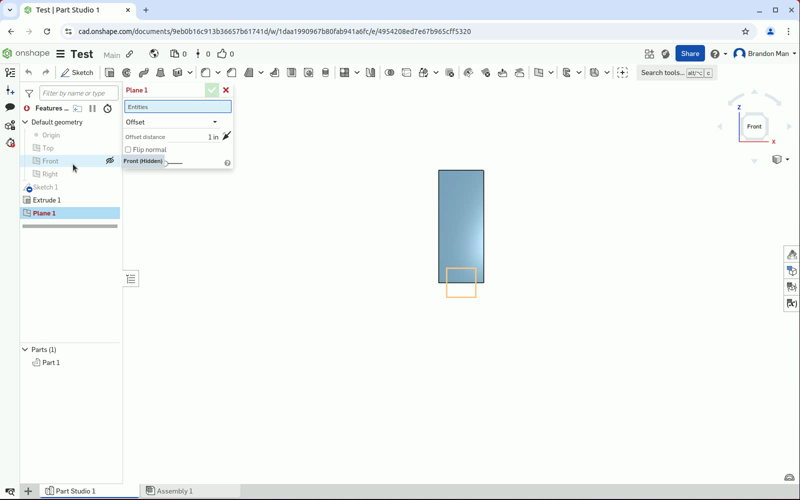
click(73, 163)
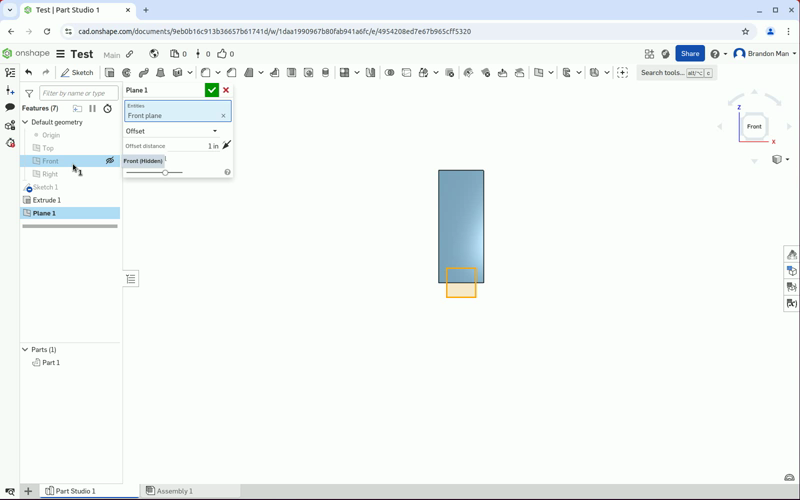
key(tab, 2)
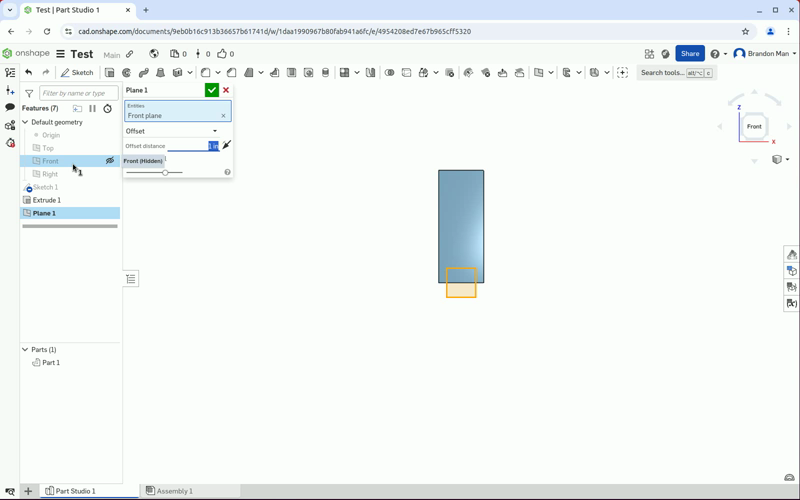
text(3.605)
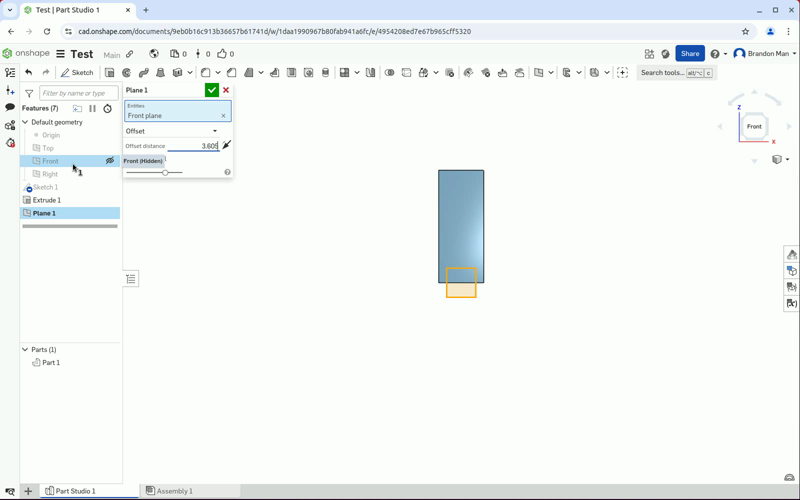
key(enter, 2)
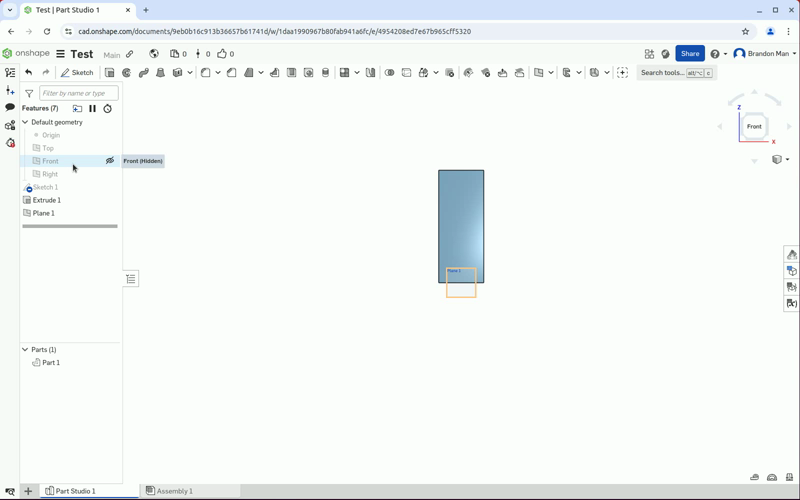
key(shift+s)
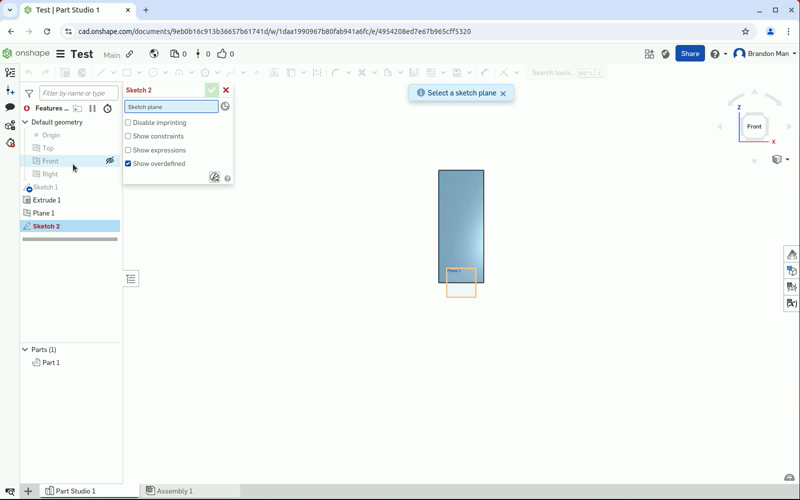
mouse_move(73, 215)
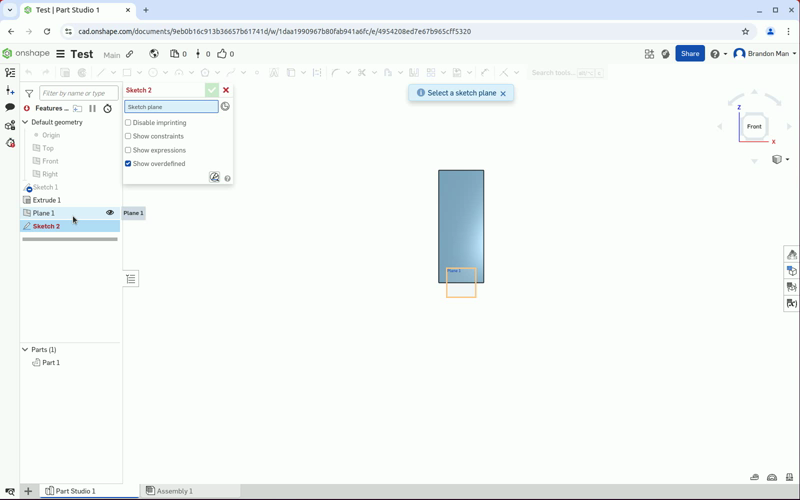
click(73, 215)
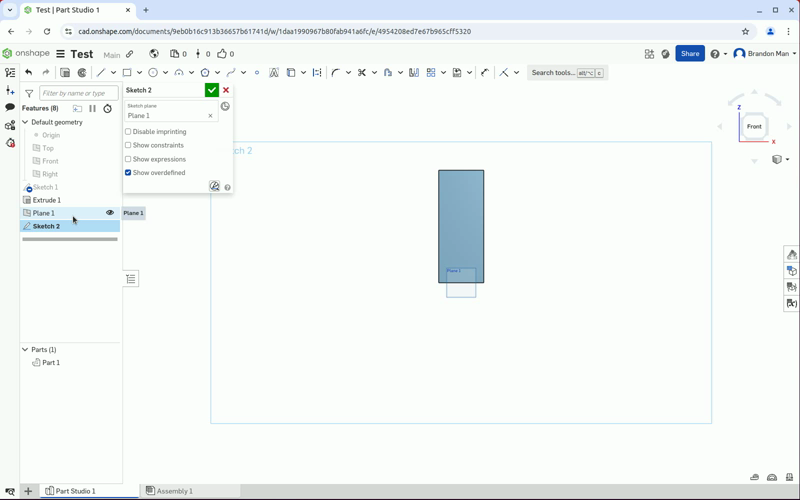
mouse_move(73, 352)
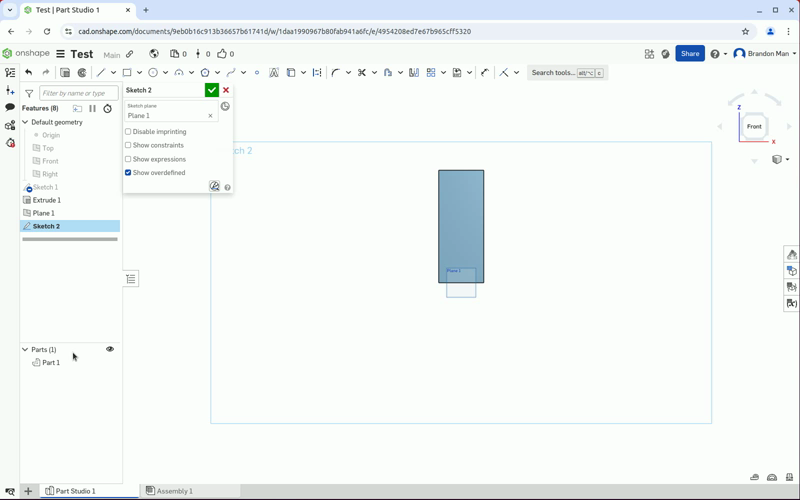
key(y)
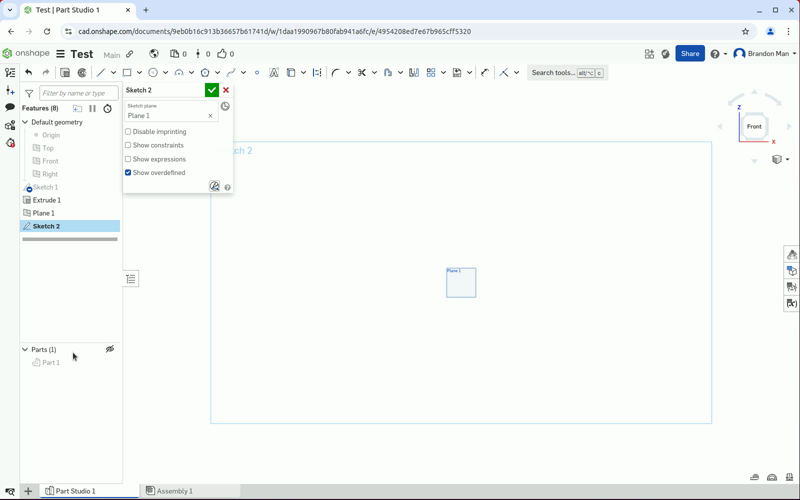
key(l)
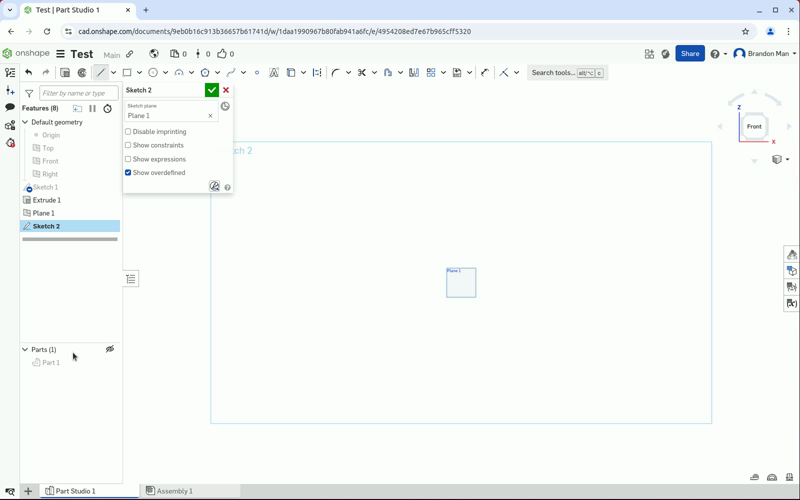
key_down(shift)
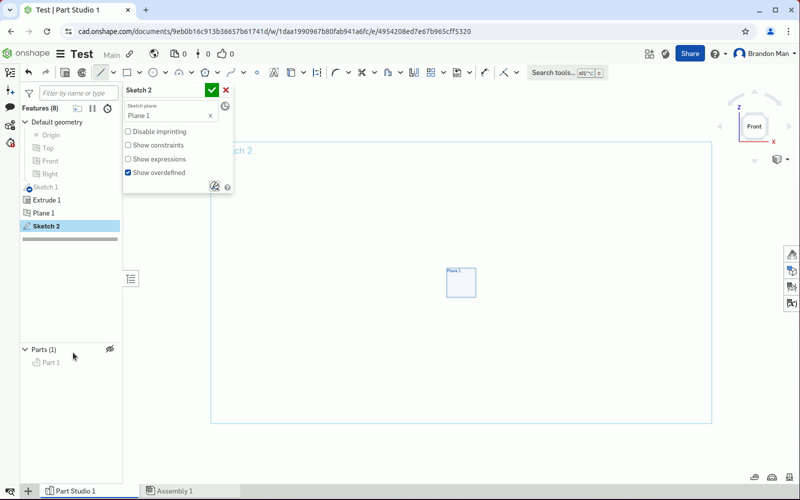
mouse_move(438, 281)
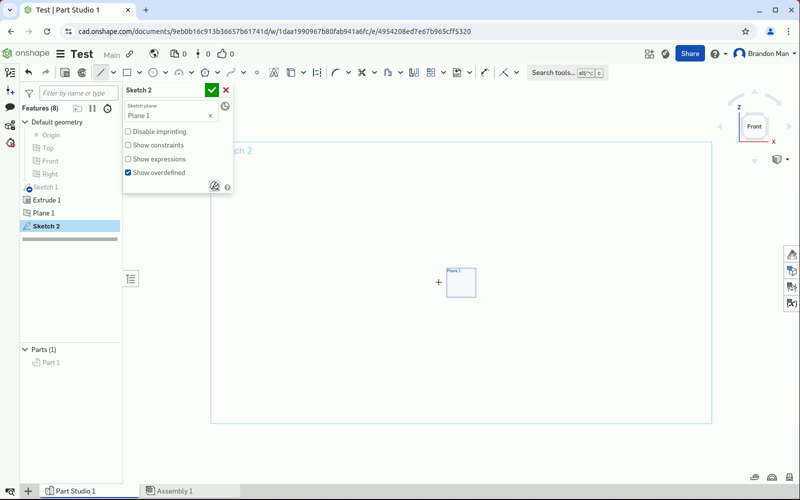
click(438, 281)
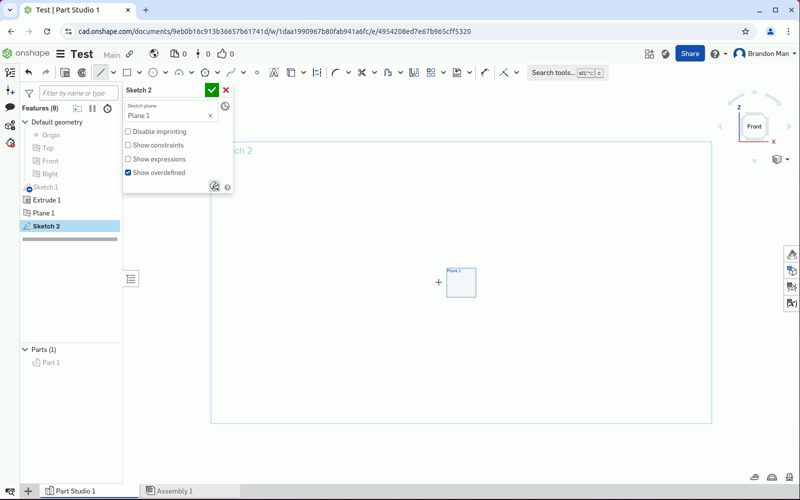
key_up(shift)
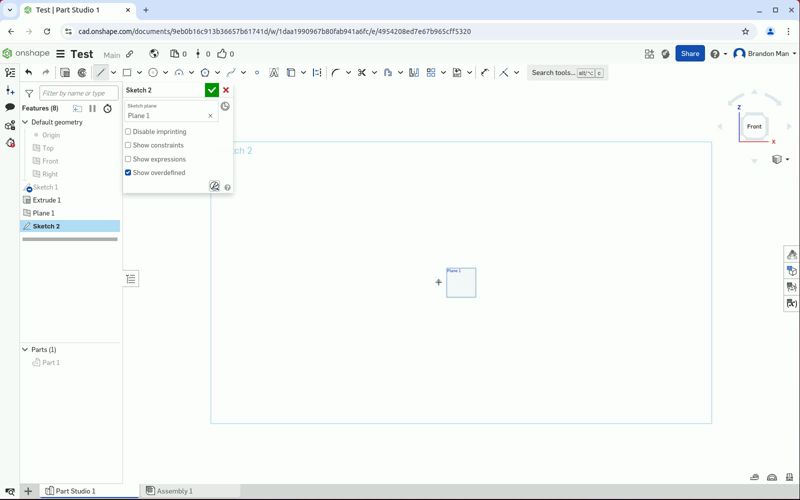
key_down(shift)
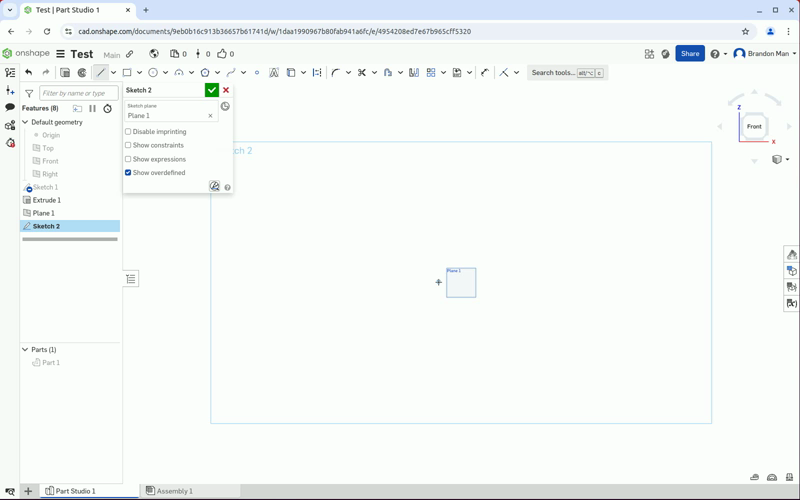
mouse_move(468, 281)
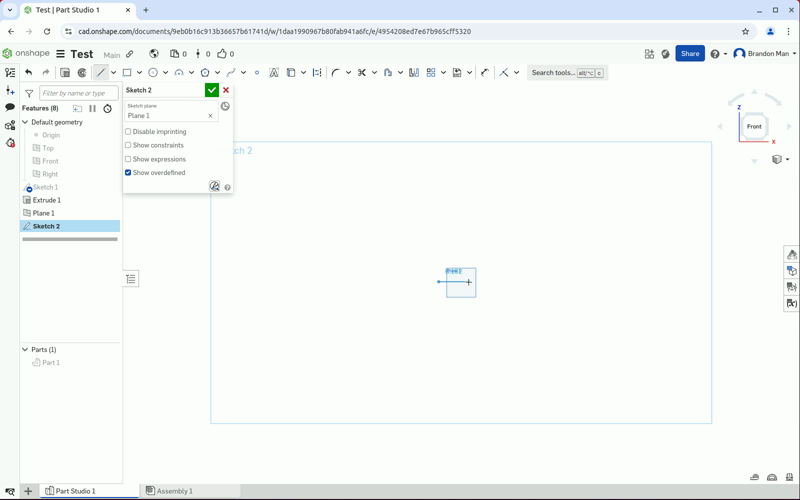
mouse_move(482, 281)
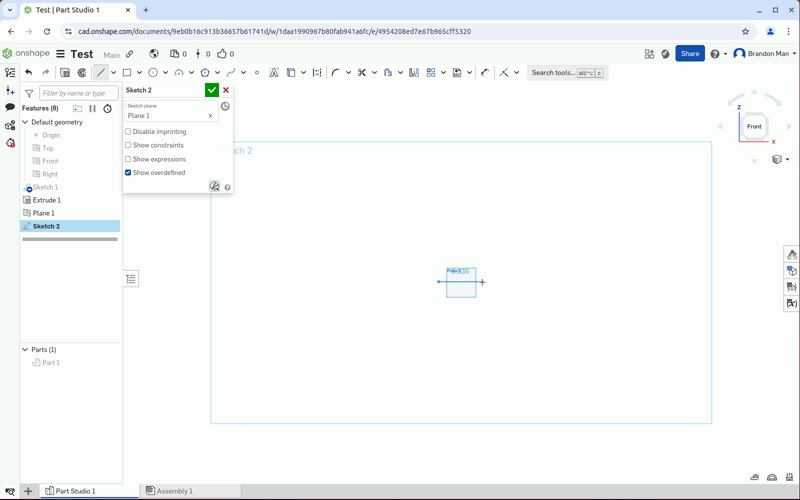
click(482, 281)
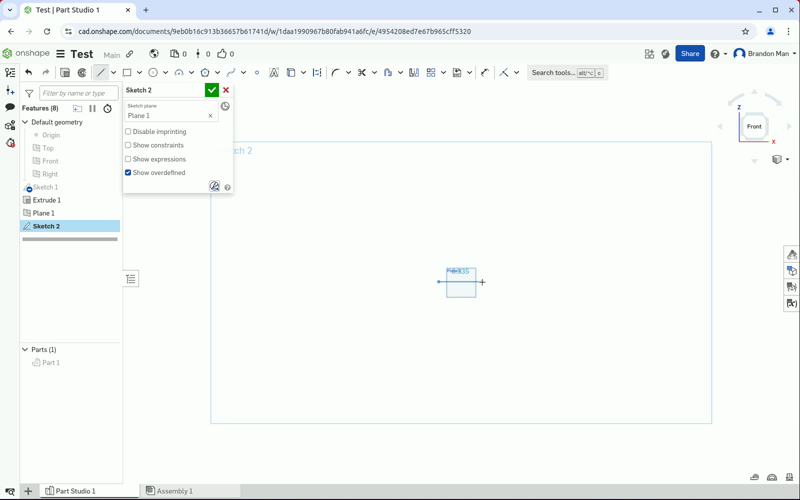
key_up(shift)
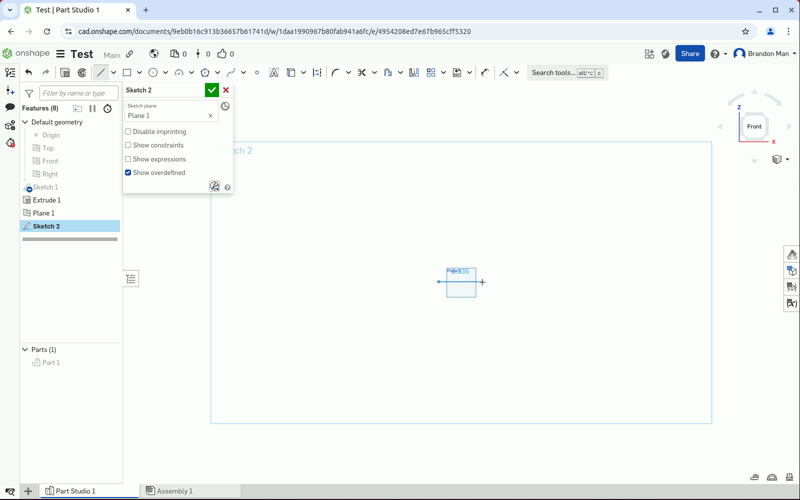
key_down(shift)
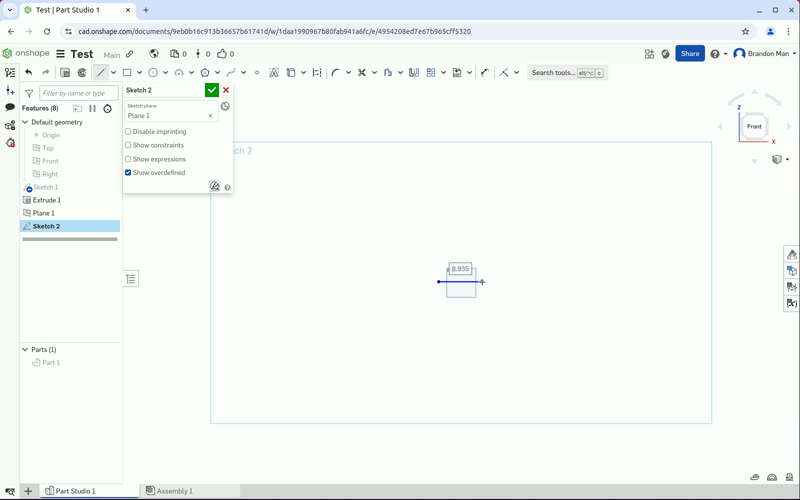
mouse_move(482, 170)
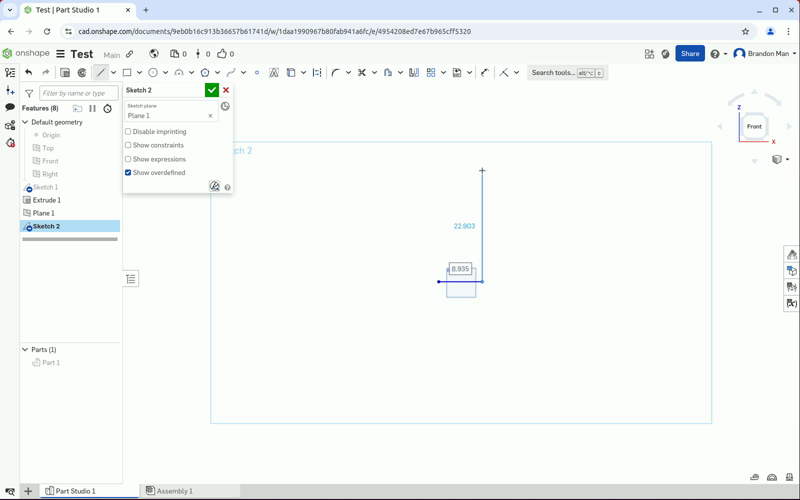
click(482, 170)
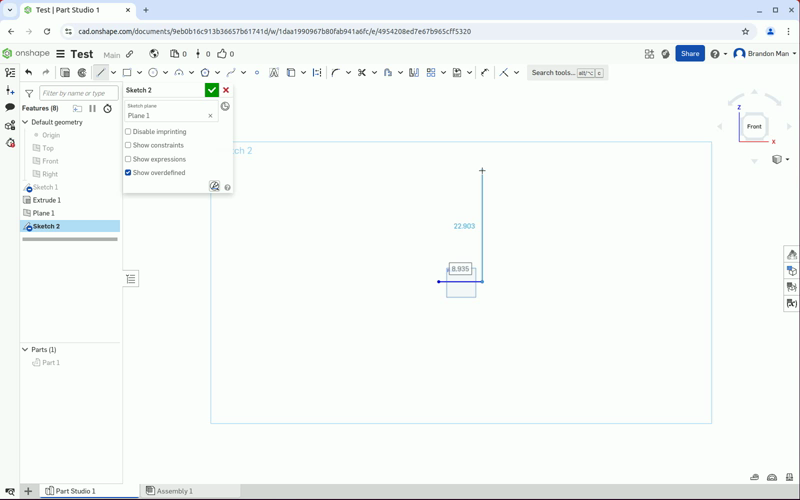
key_up(shift)
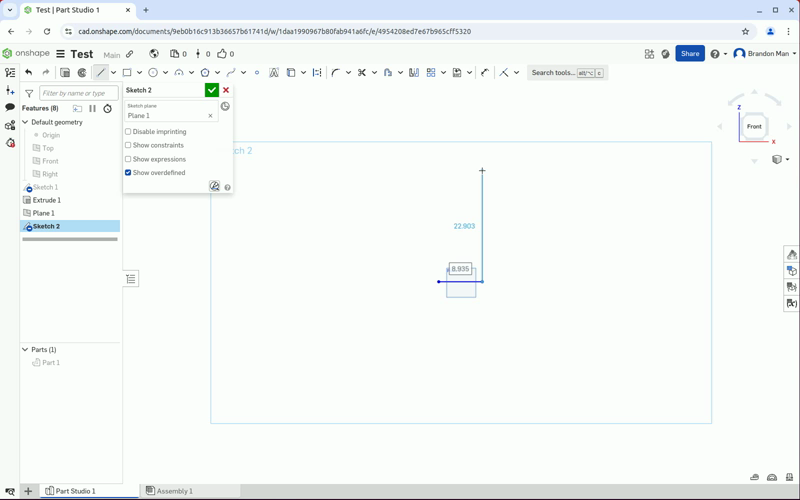
key_down(shift)
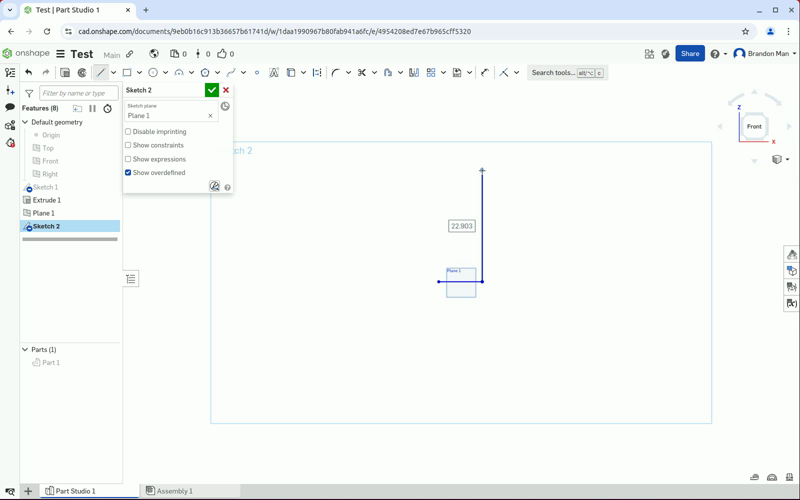
mouse_move(512, 170)
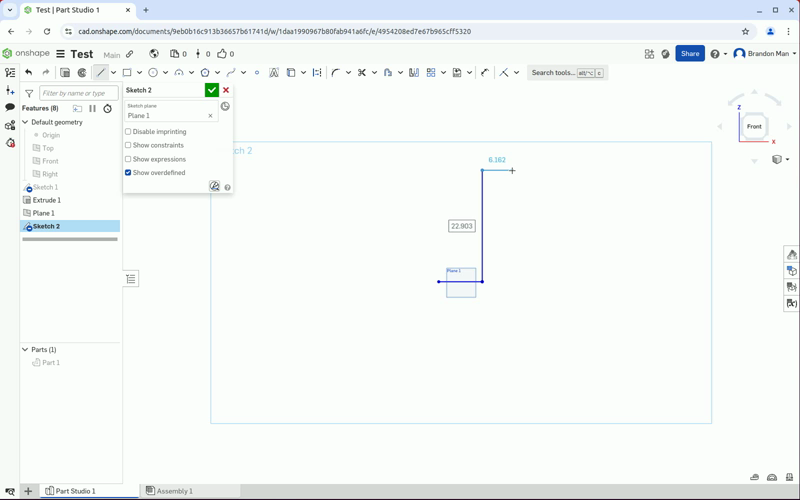
mouse_move(438, 170)
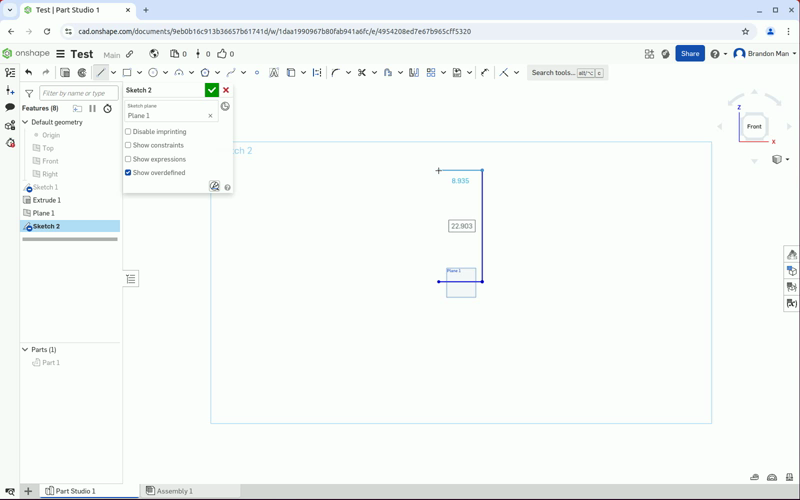
click(438, 170)
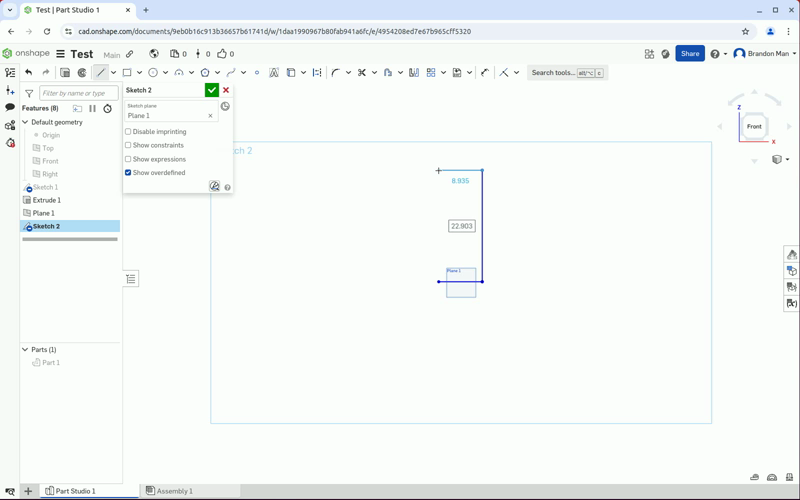
key_up(shift)
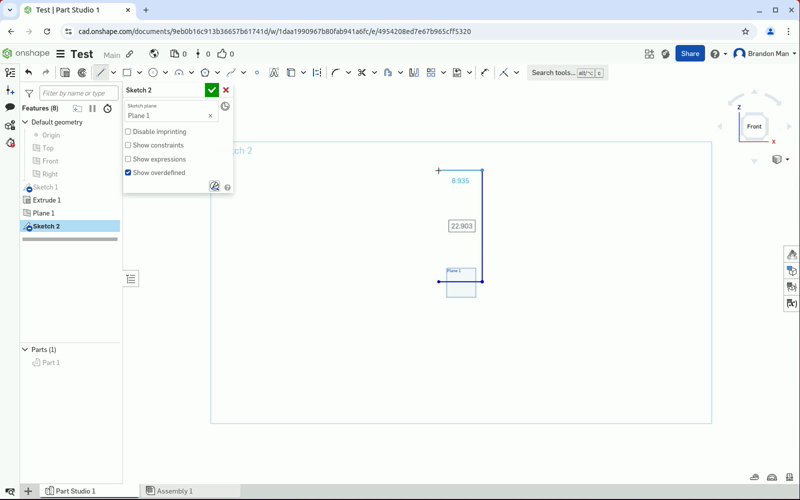
key_down(shift)
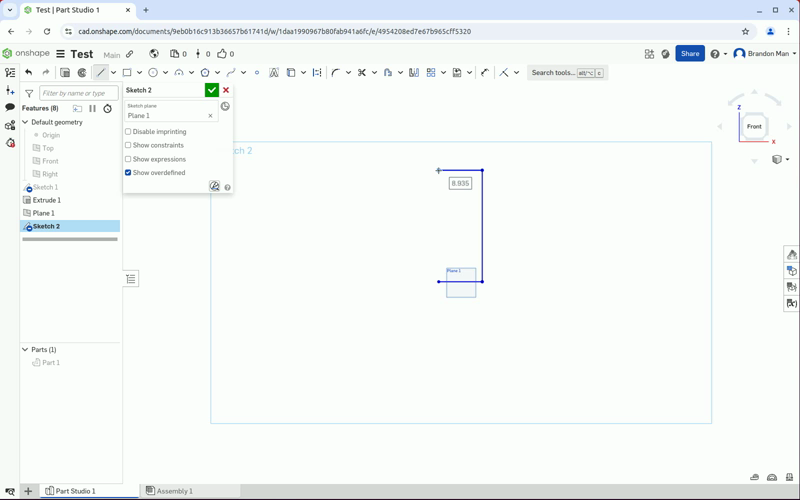
mouse_move(438, 281)
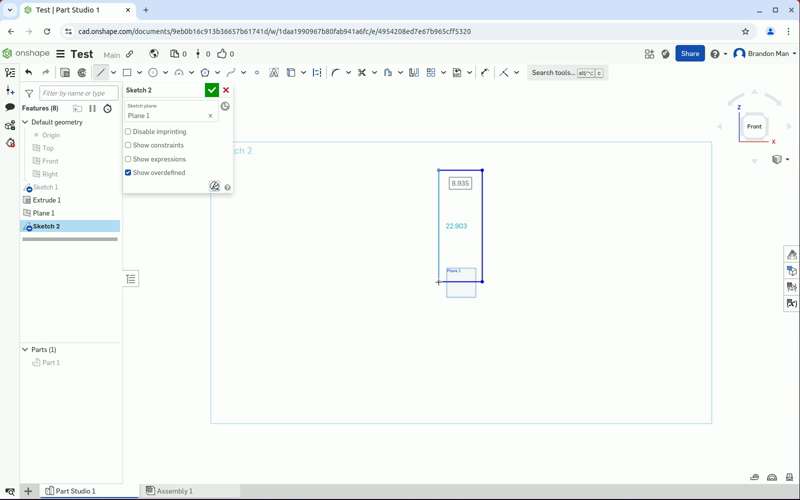
key_up(shift)
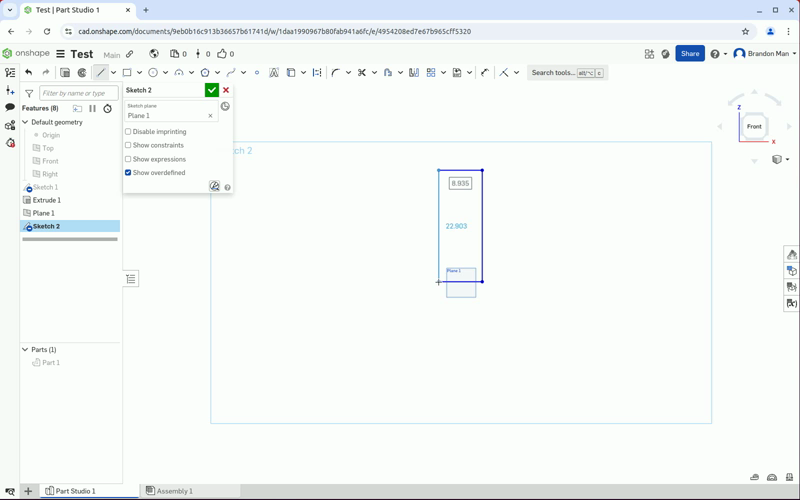
click(438, 281)
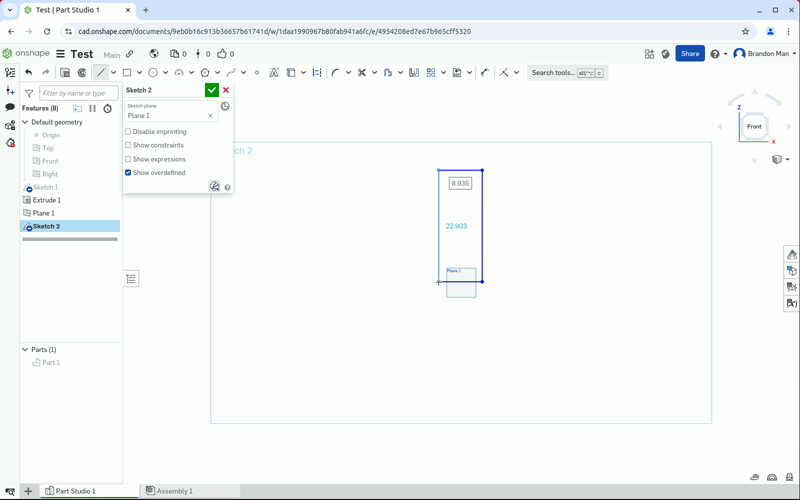
key(esc)
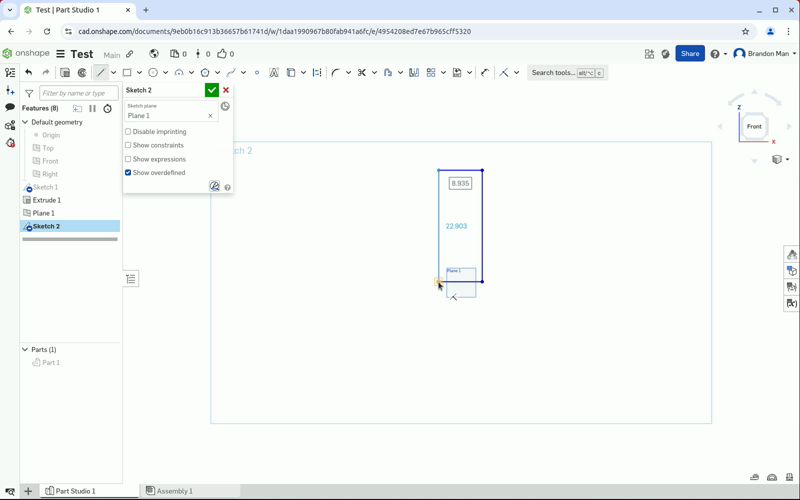
mouse_move(475, 257)
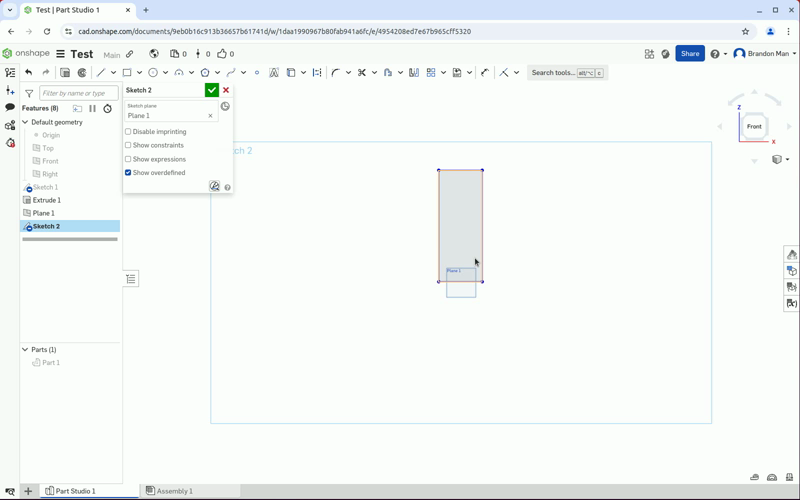
click(475, 257)
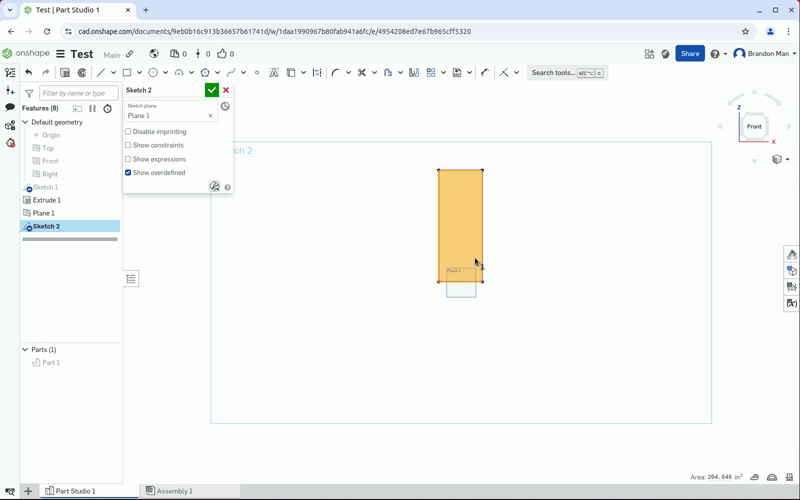
mouse_move(73, 352)
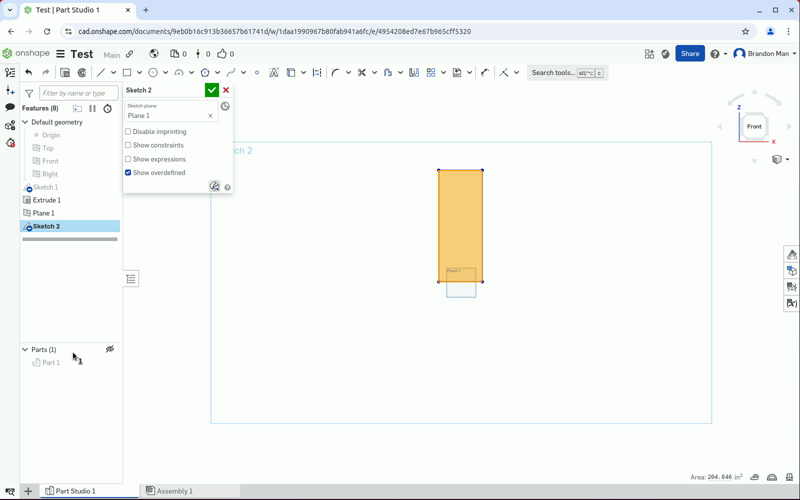
key(shift+y)
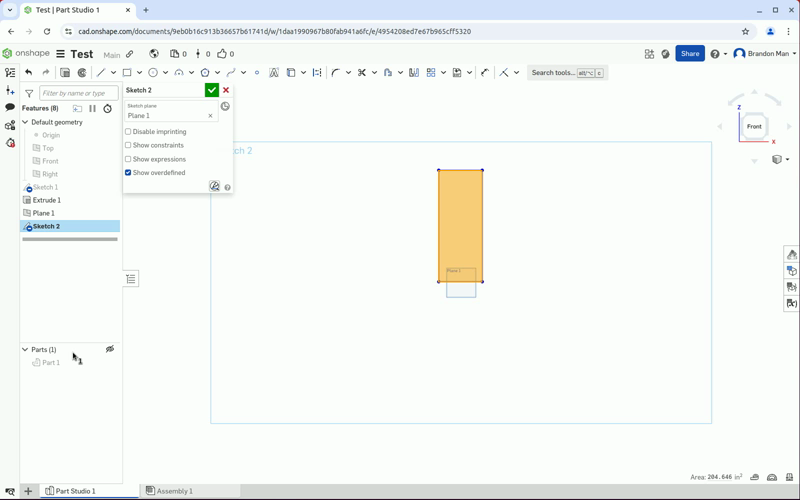
key(shift+e)
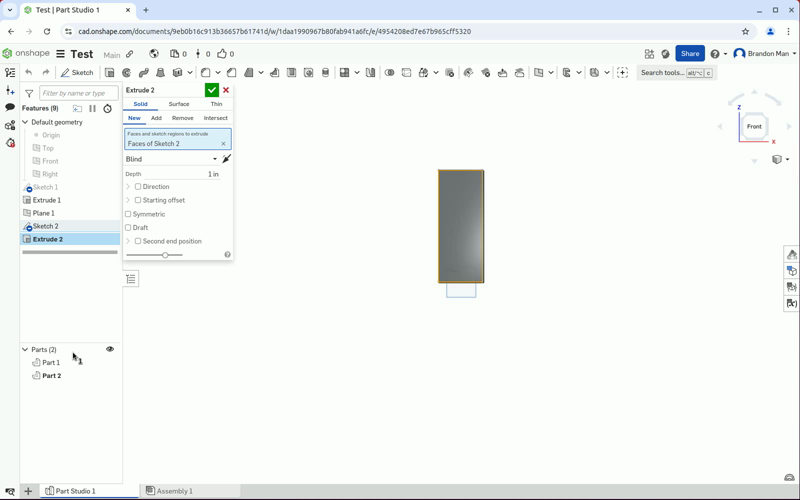
mouse_move(143, 106)
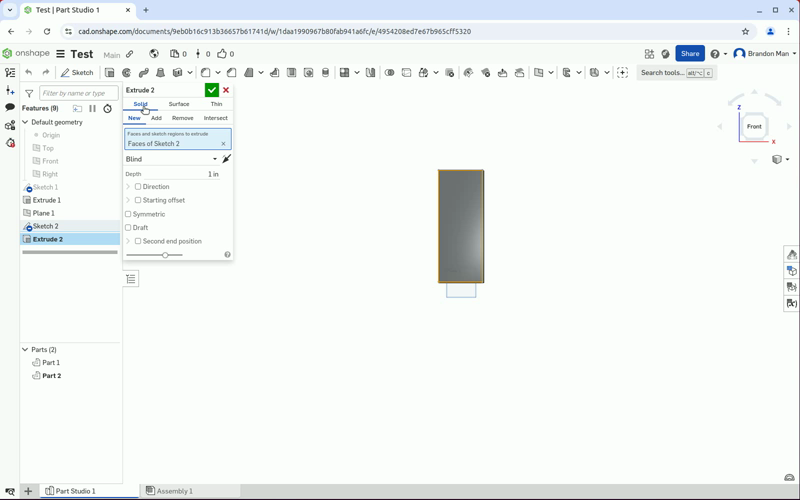
click(143, 106)
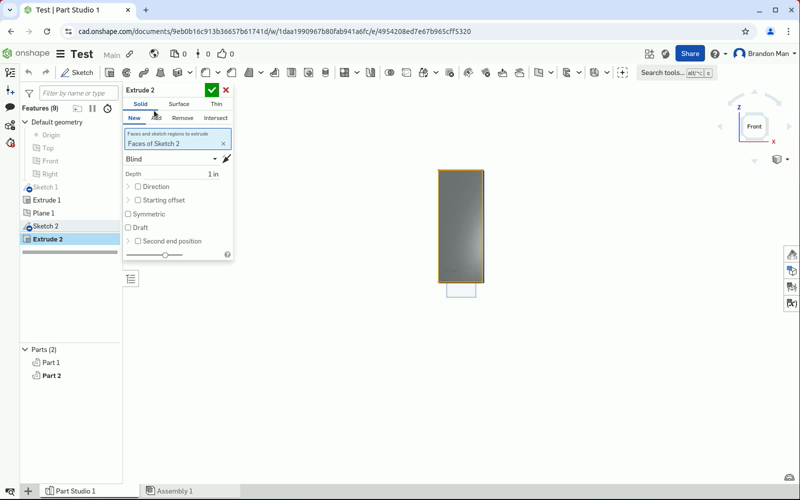
mouse_move(186, 120)
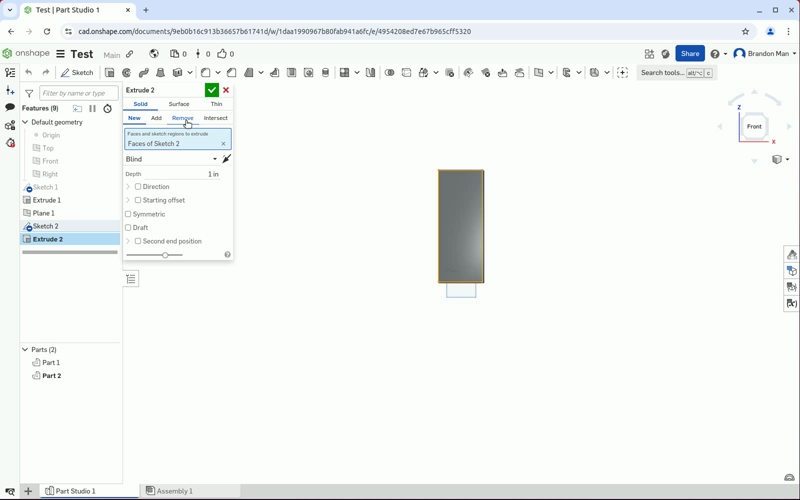
click(186, 120)
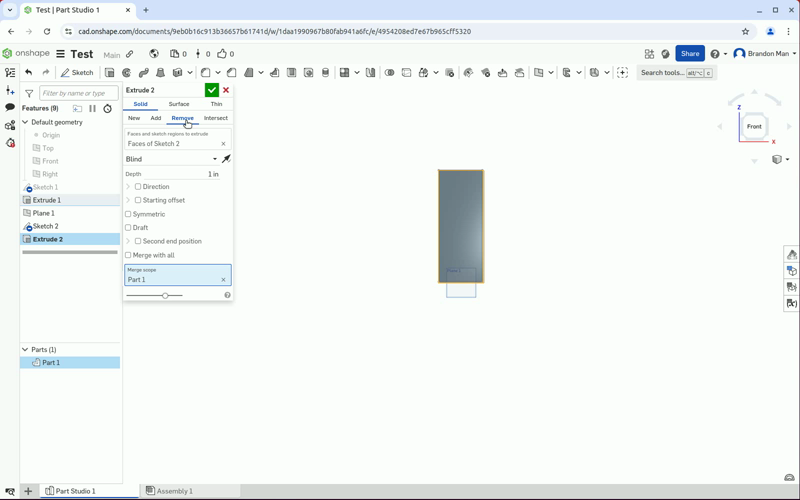
key(tab, 4)
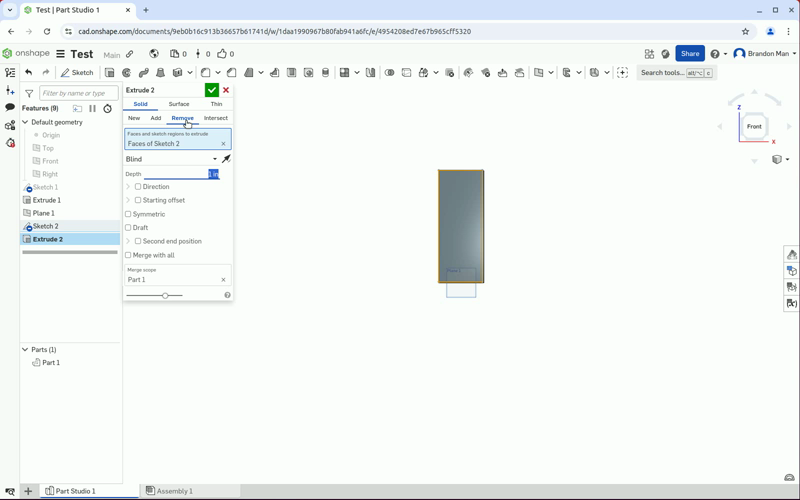
text(6.981)
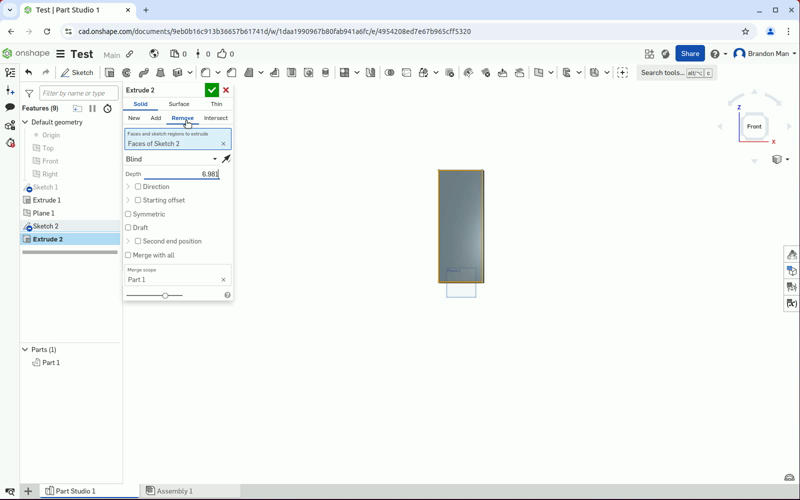
key(tab, 6)
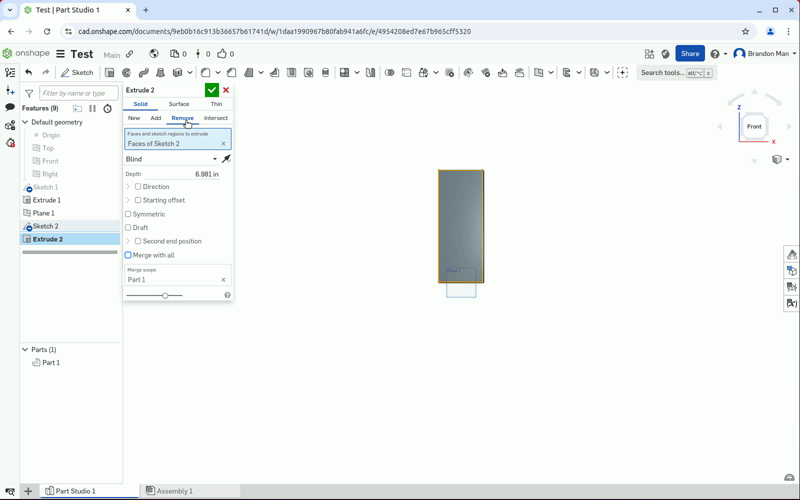
key(space)
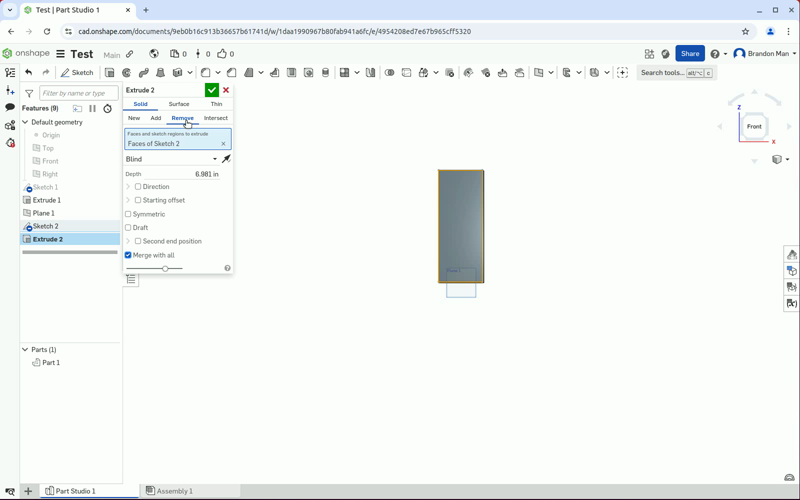
key(enter)
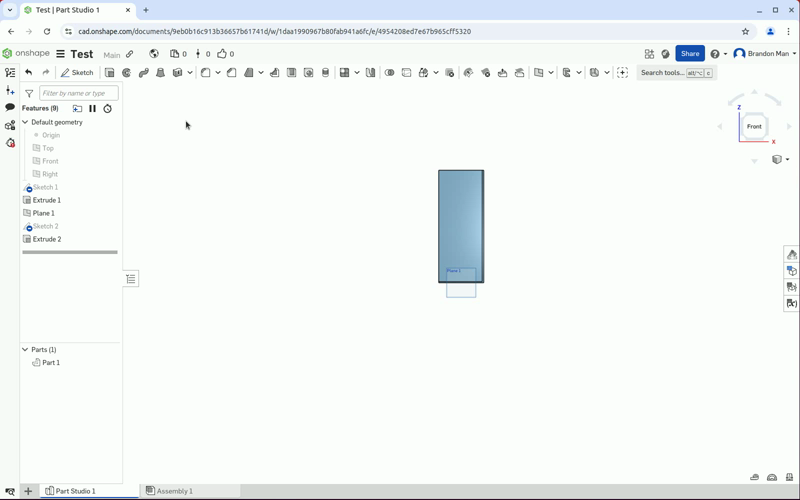
key(shift+h)
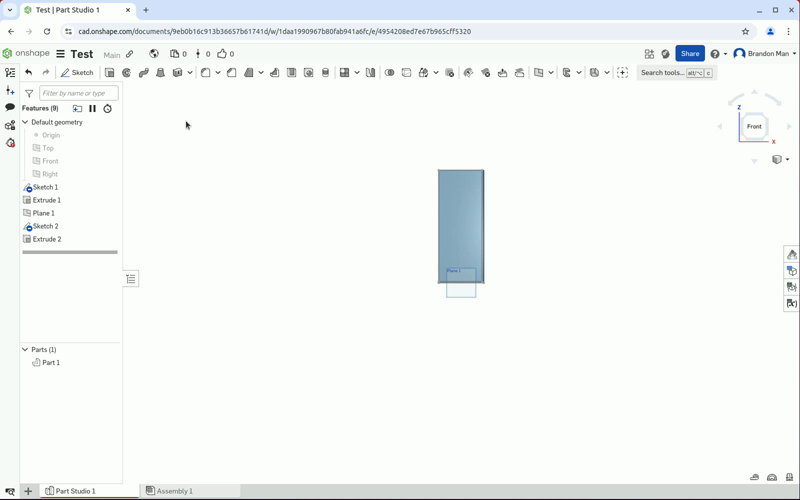
key(shift+h)
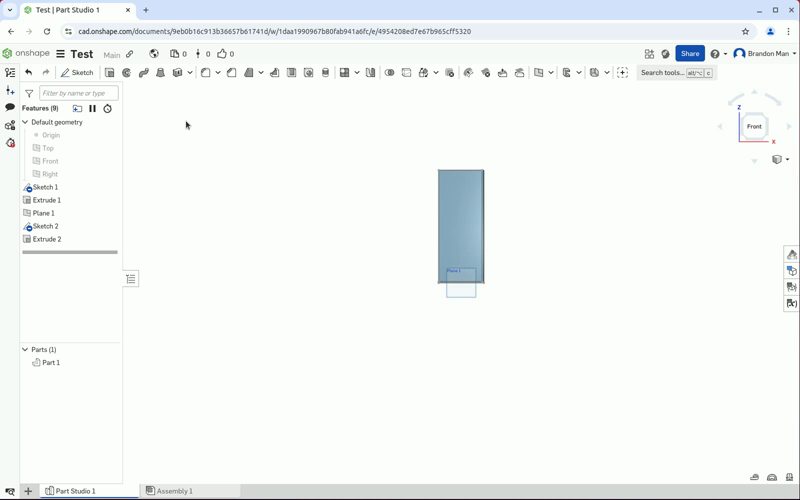
key(shift+7)
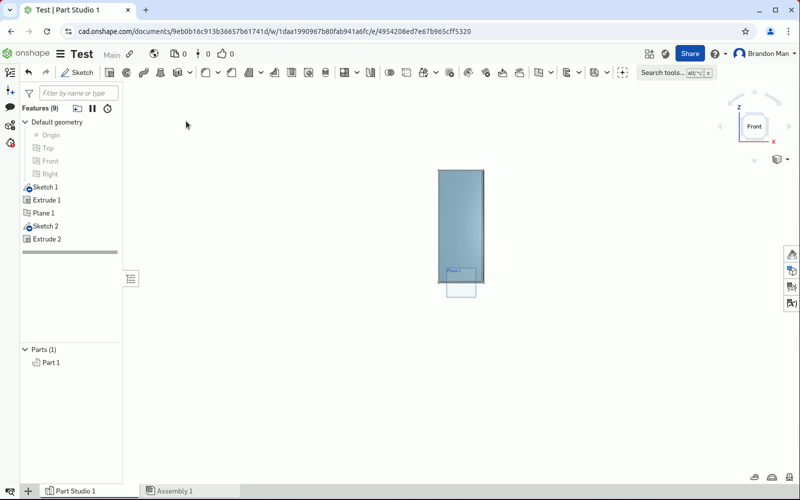
key(left, 2)
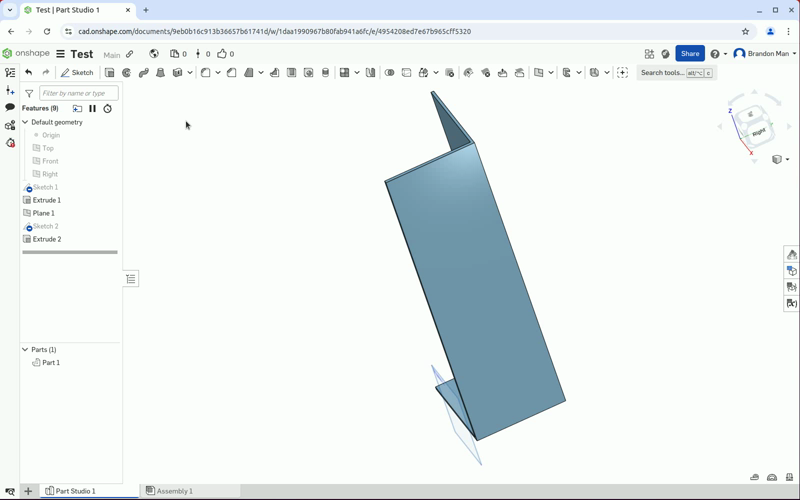
key(down, 2)
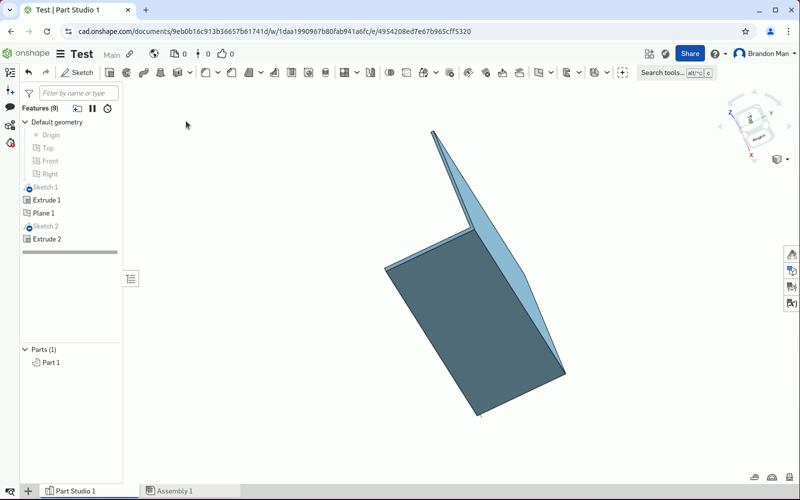
key(up, 2)
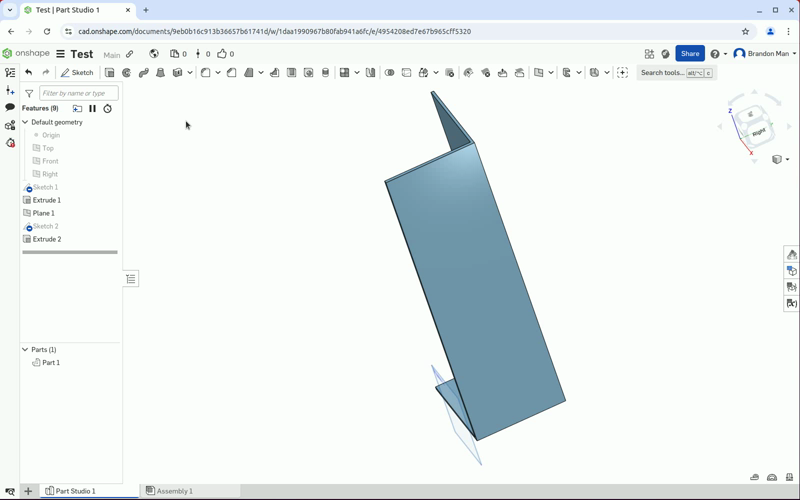
key(right, 2)
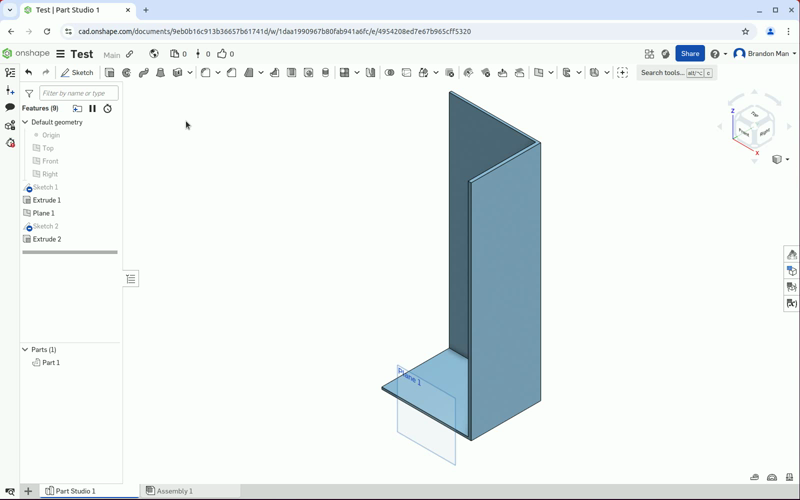
mouse_move(73, 189)
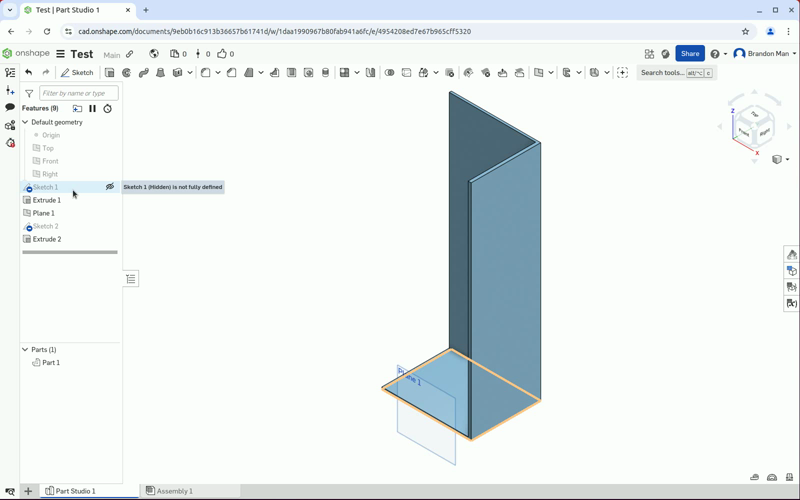
click(73, 189)